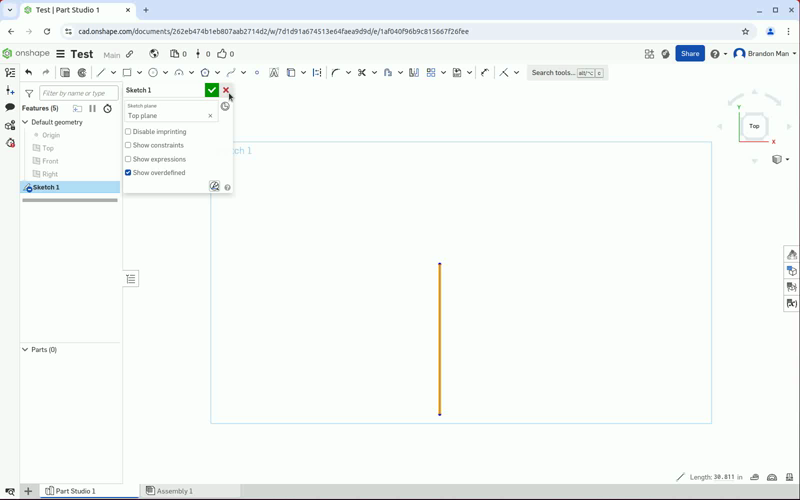
key(shift+h)
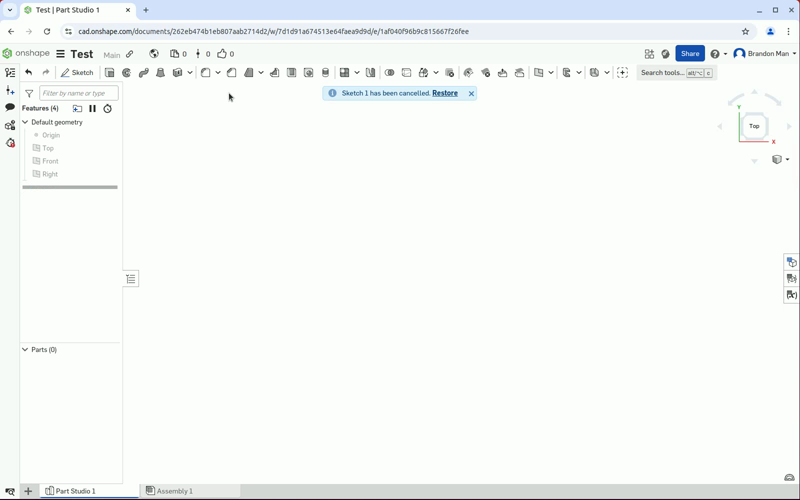
mouse_move(73, 352)
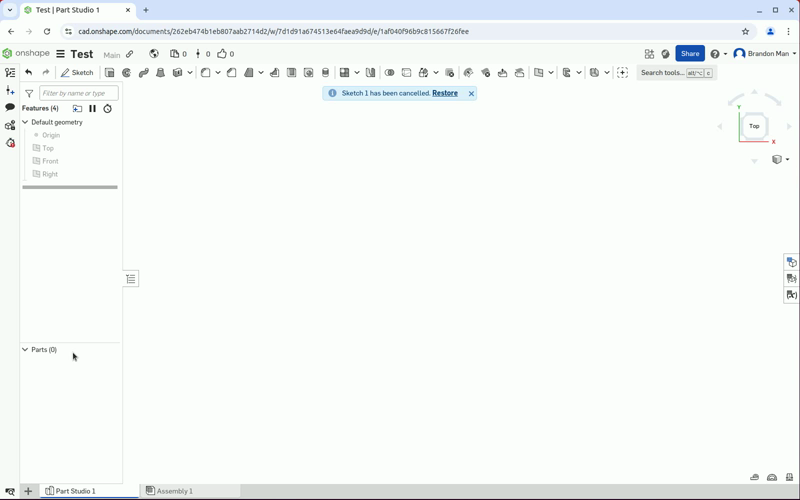
key(y)
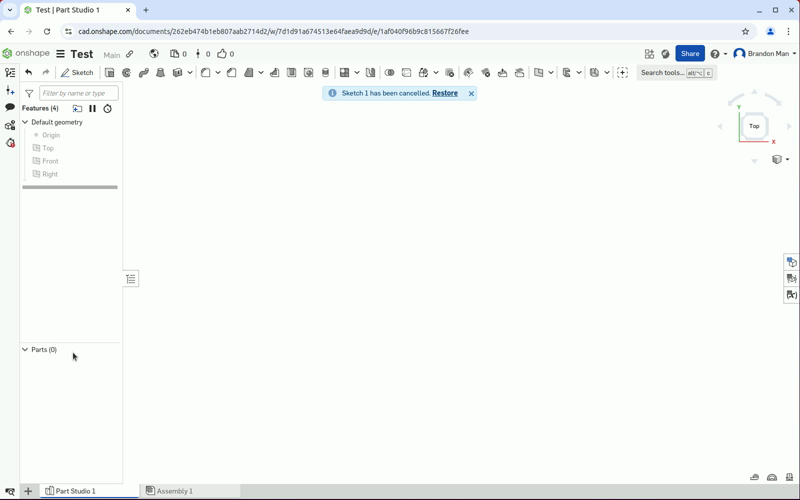
key(shift+p)
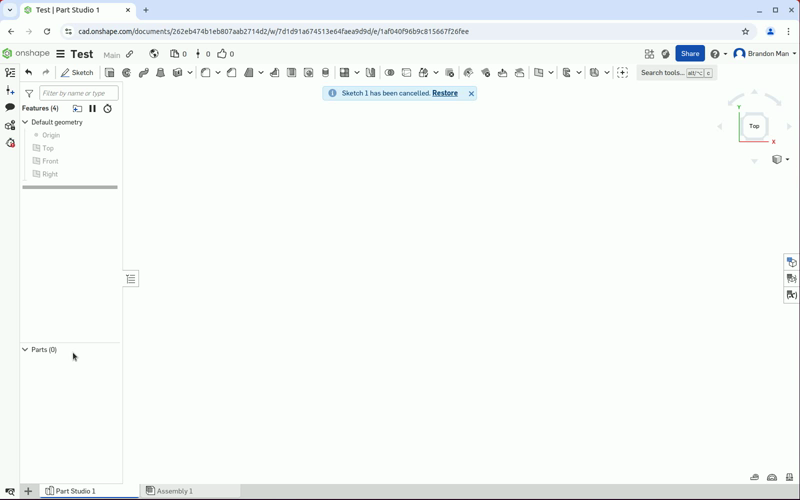
key(space)
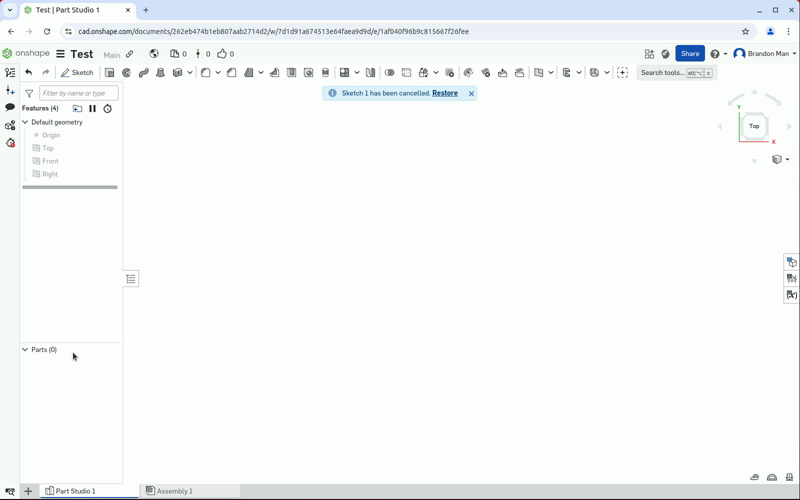
key_down(shift)
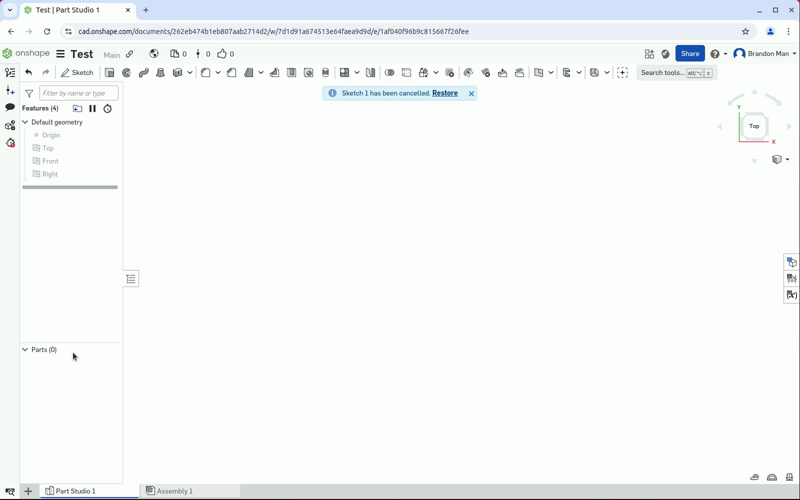
key(up)
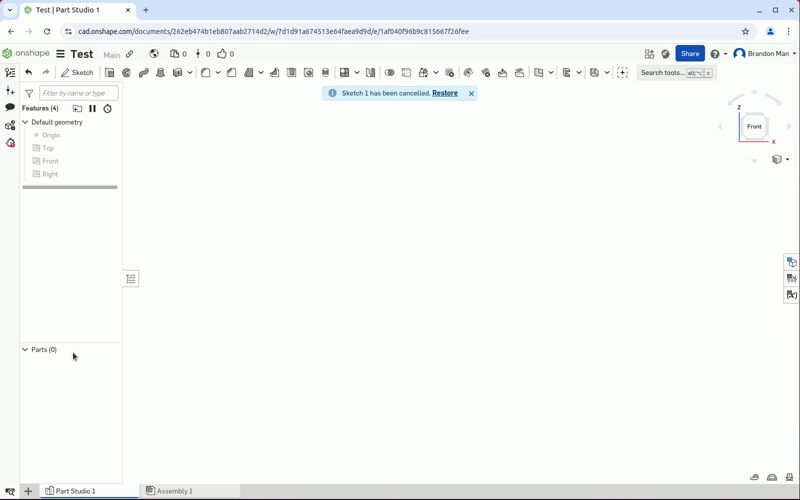
key_up(shift)
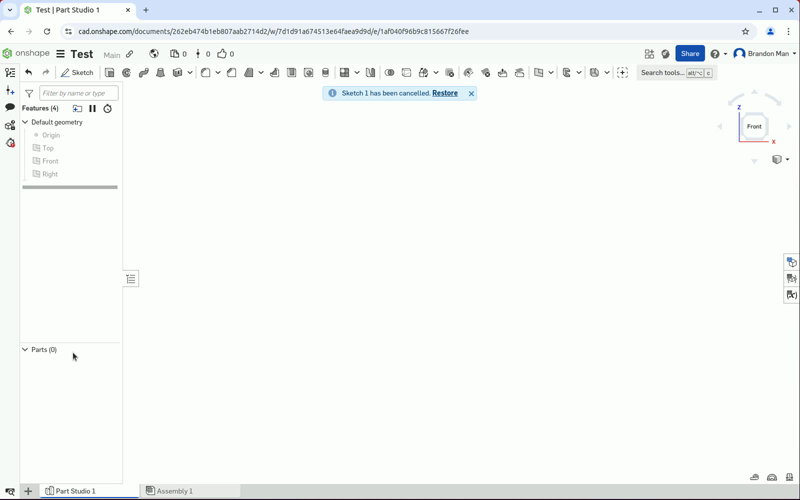
mouse_move(73, 352)
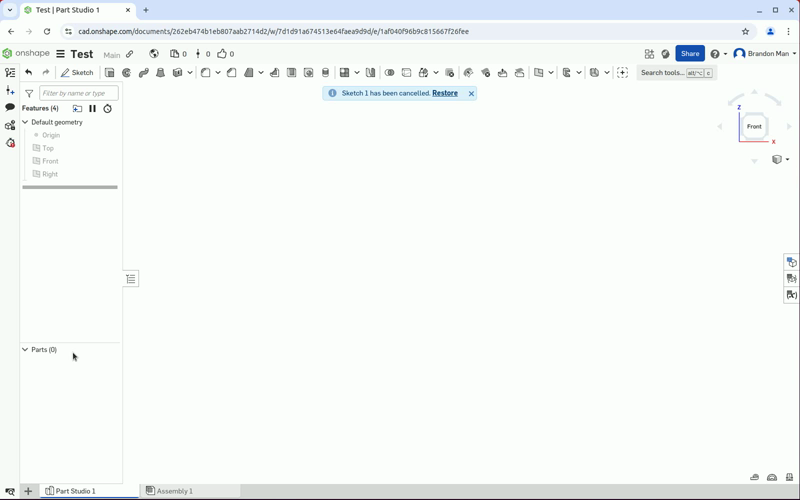
key(shift+y)
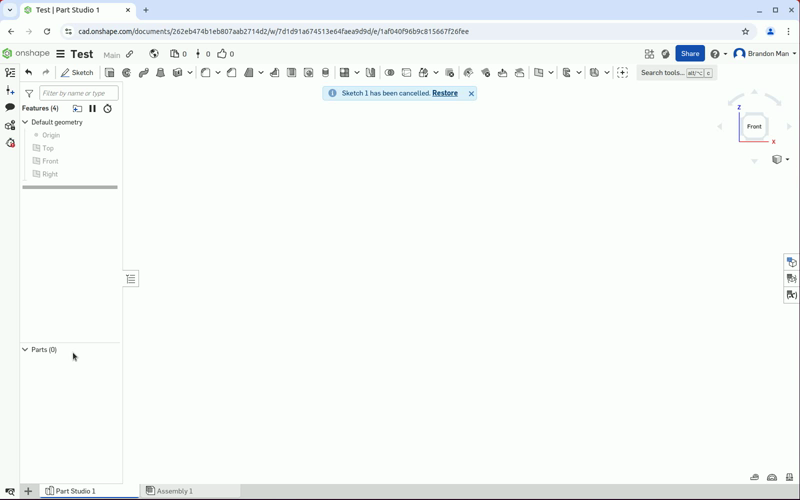
key(shift+s)
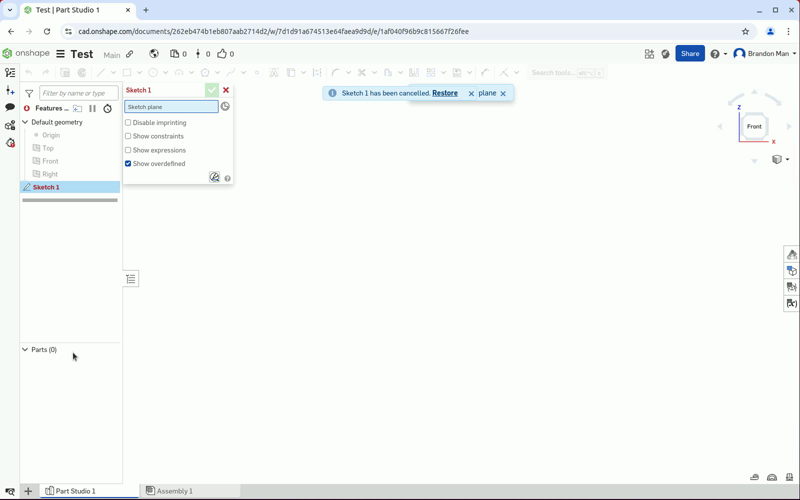
mouse_move(73, 163)
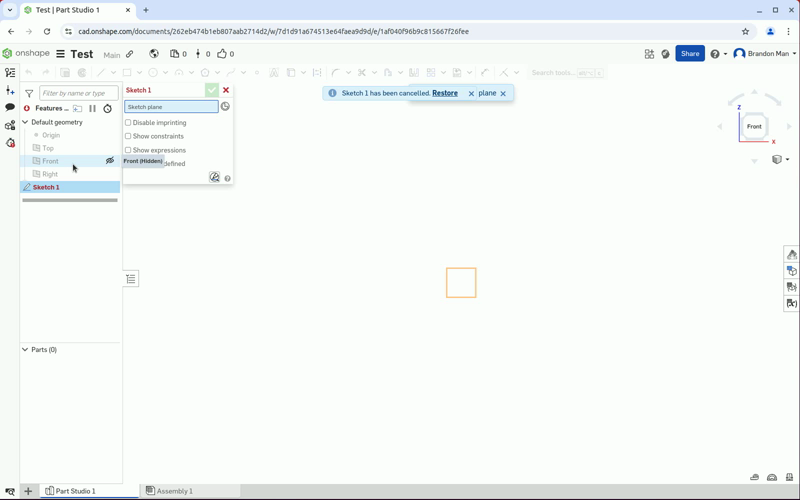
click(73, 163)
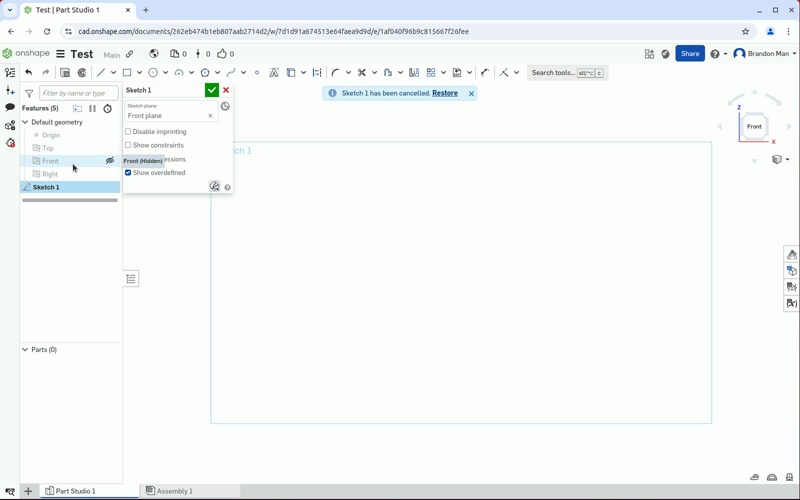
mouse_move(73, 352)
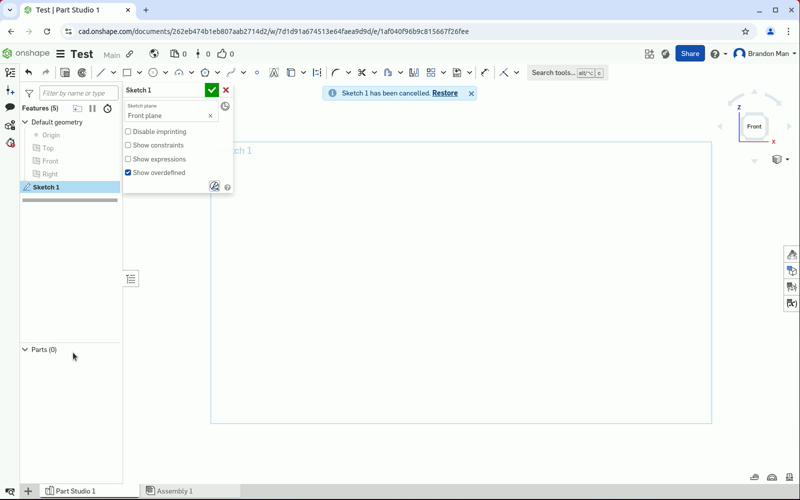
key(y)
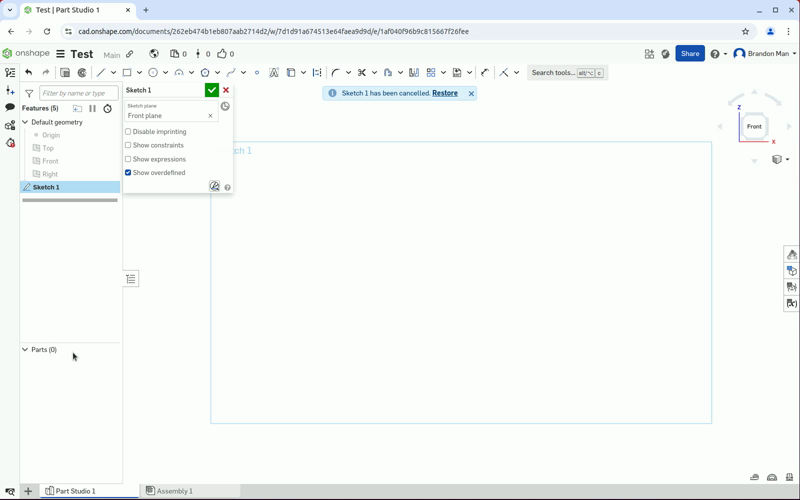
key(c)
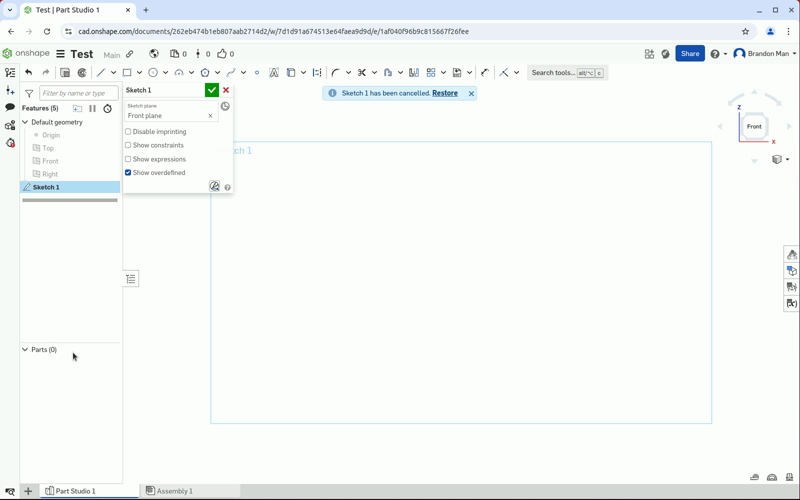
key_down(shift)
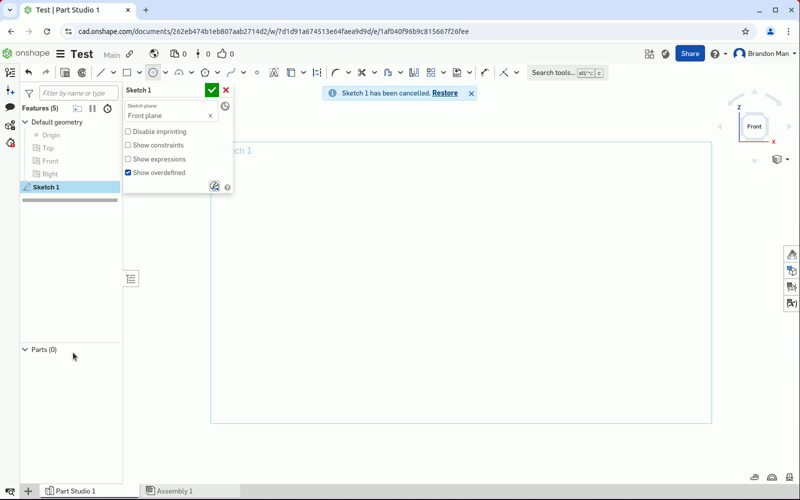
mouse_move(461, 282)
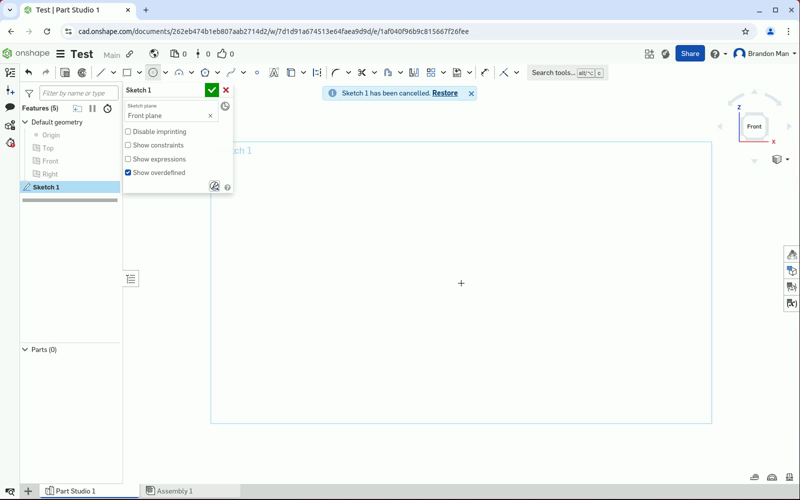
click(461, 282)
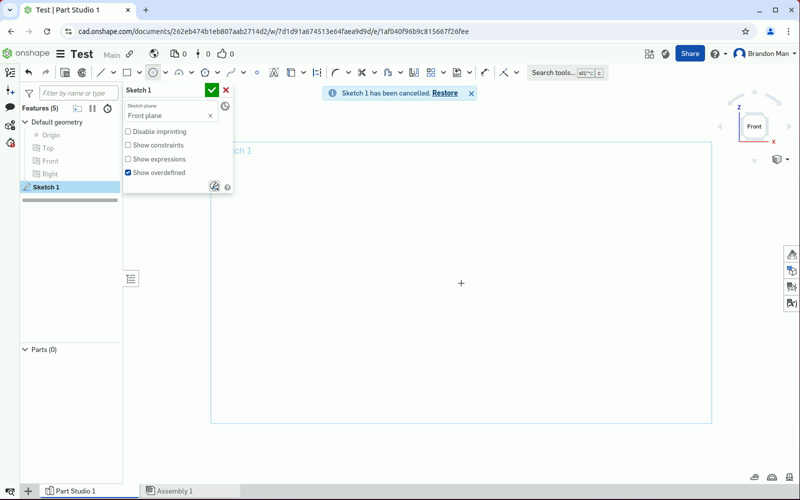
key_up(shift)
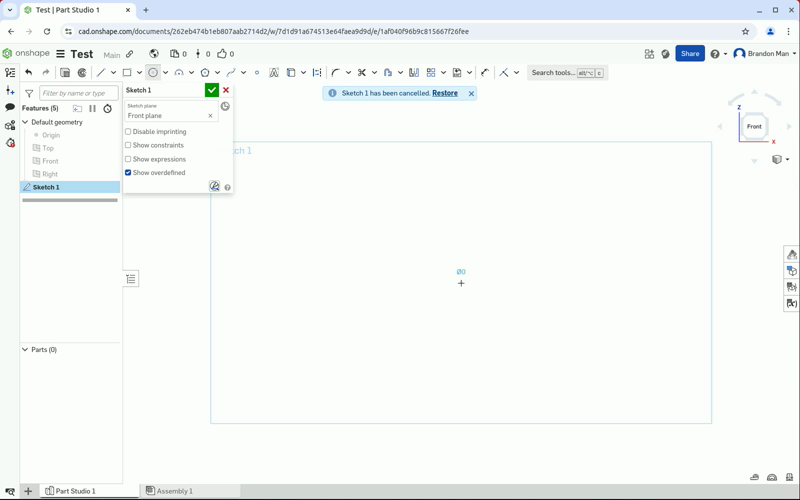
mouse_move(503, 282)
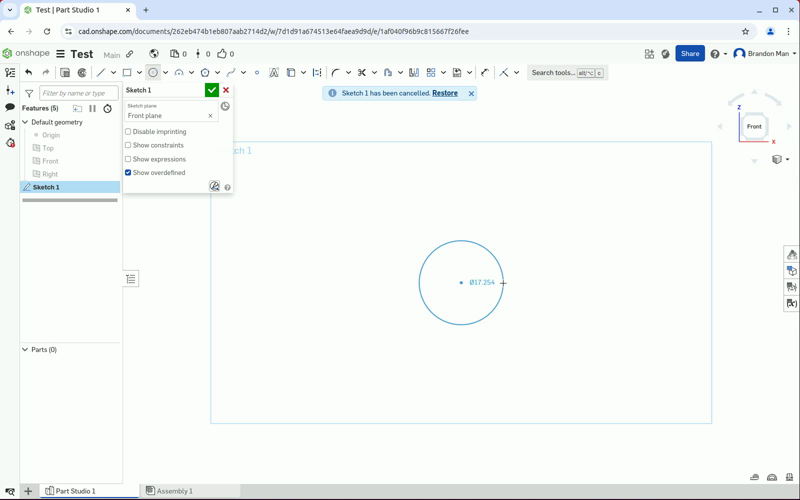
click(503, 282)
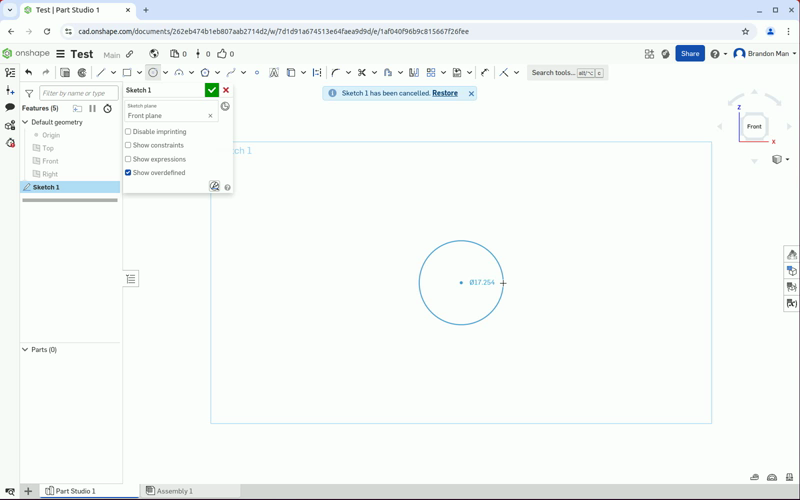
key(esc)
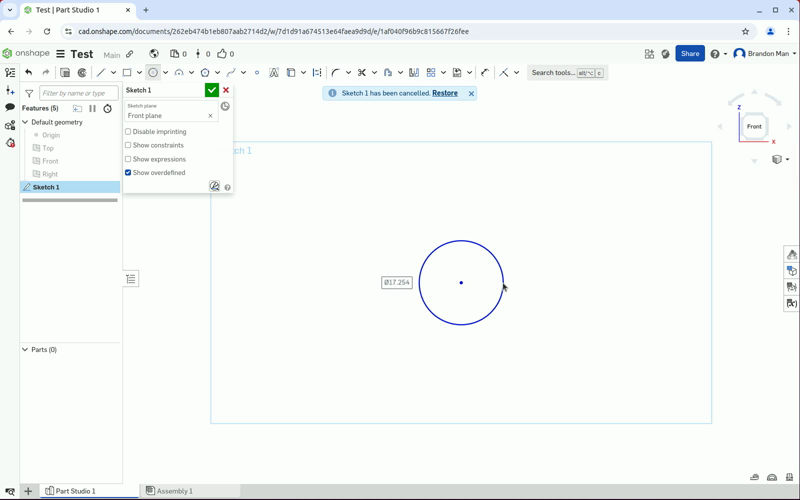
key(c)
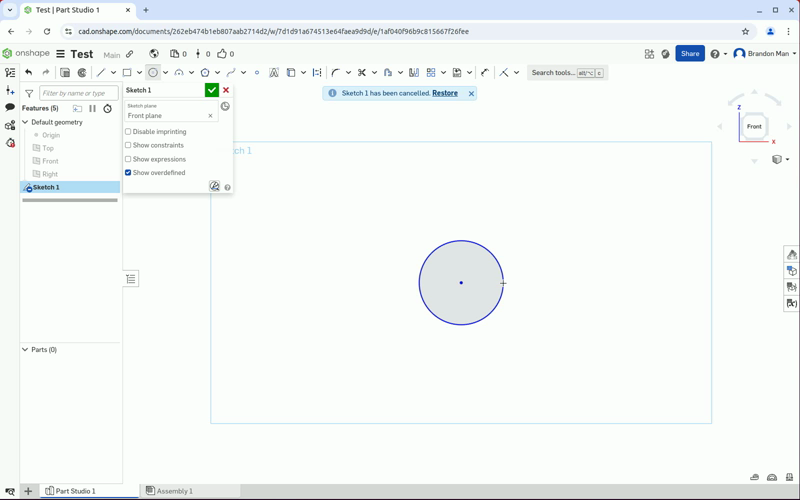
key_down(shift)
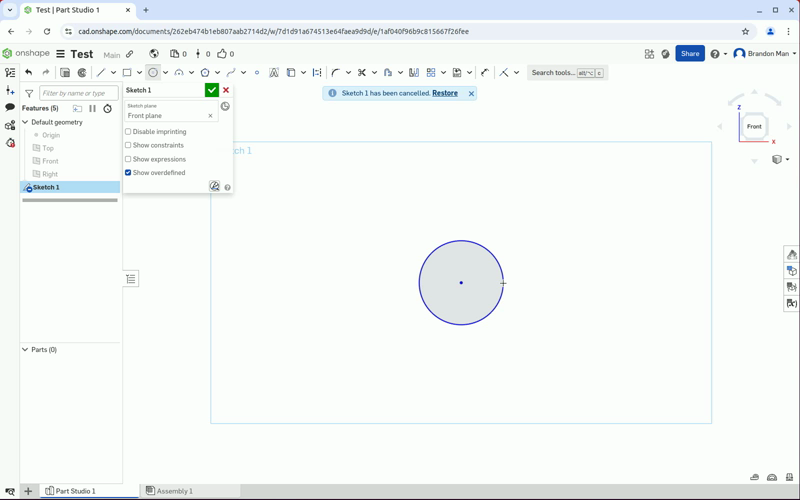
mouse_move(461, 282)
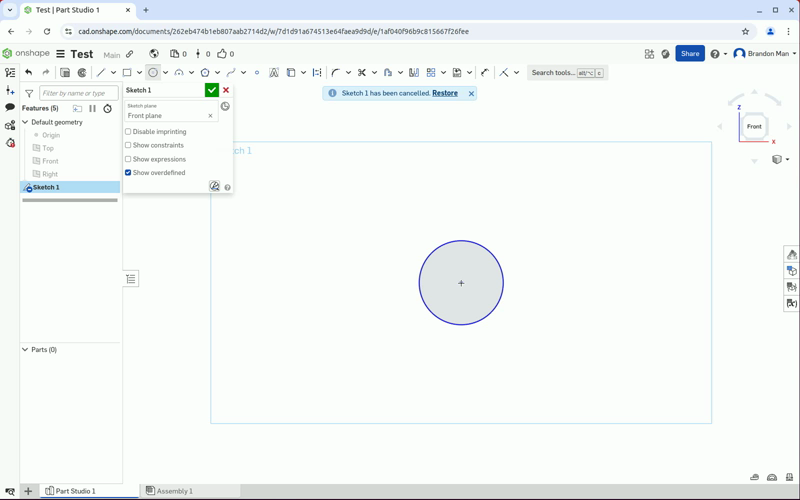
click(461, 282)
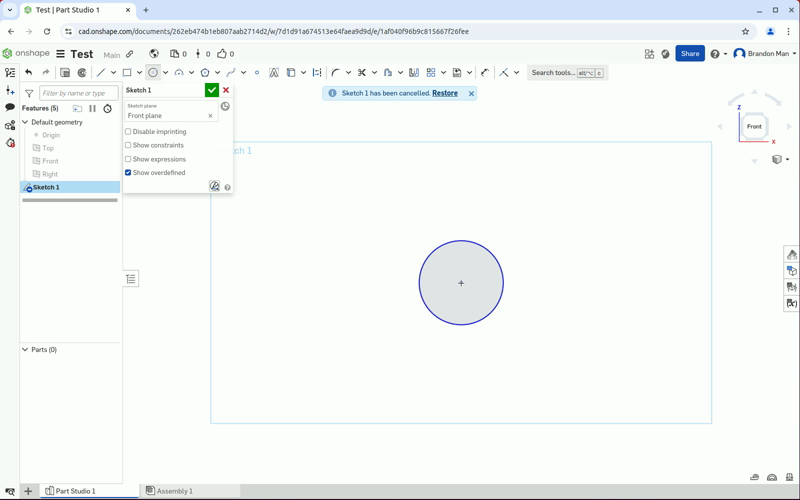
key_up(shift)
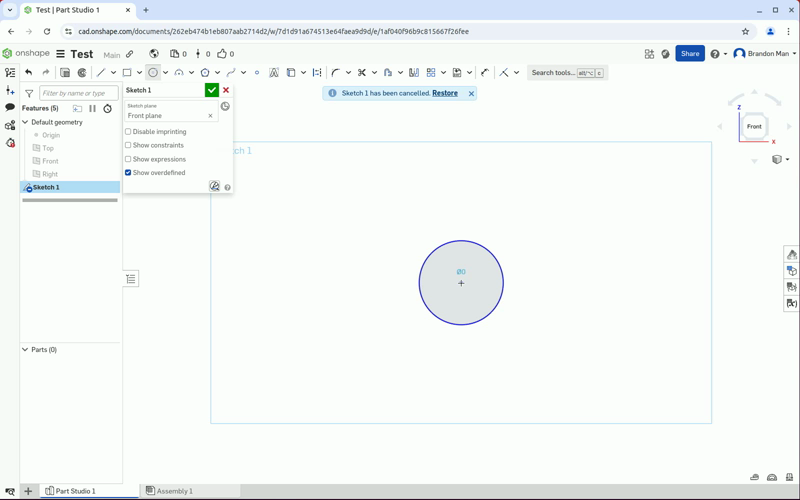
mouse_move(482, 282)
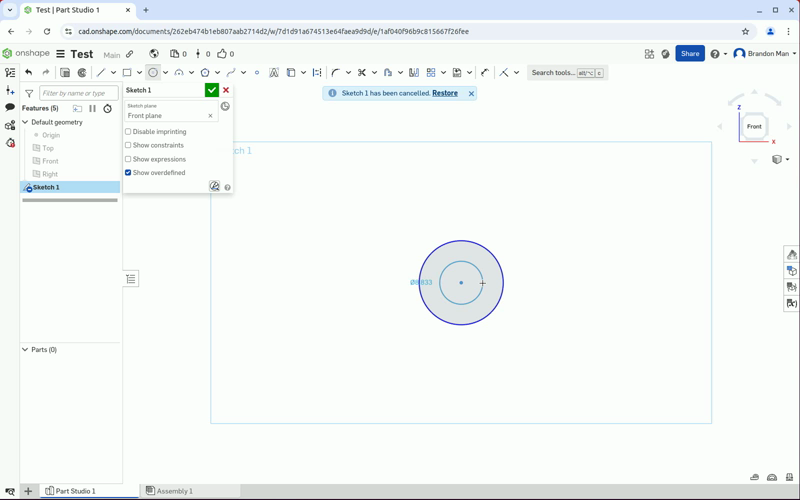
click(482, 282)
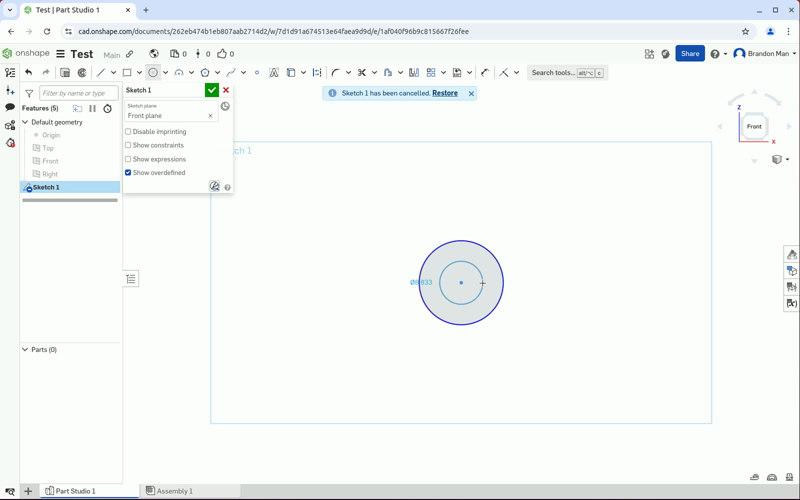
key(esc)
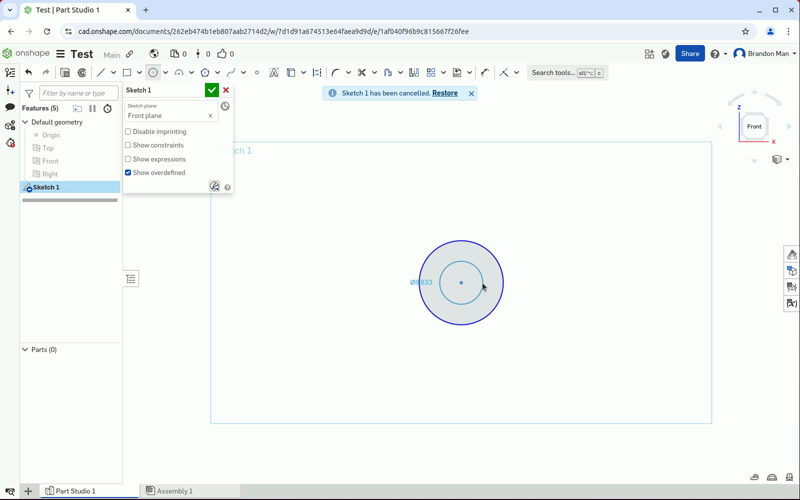
mouse_move(483, 262)
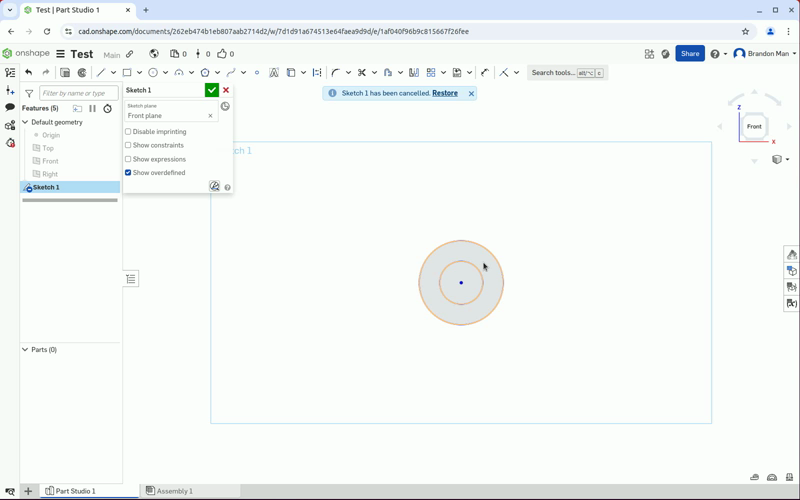
click(483, 262)
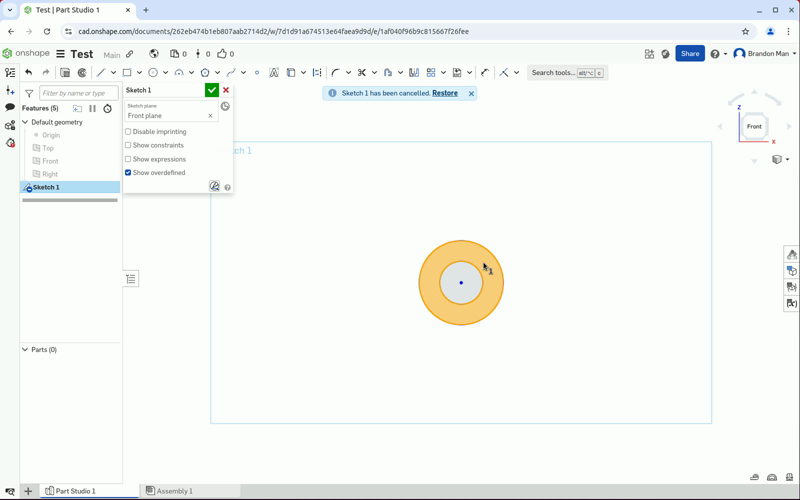
mouse_move(73, 352)
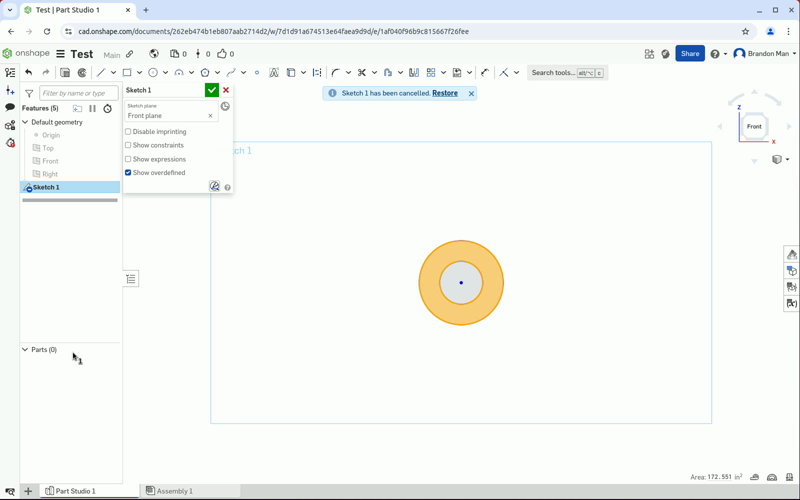
key(shift+y)
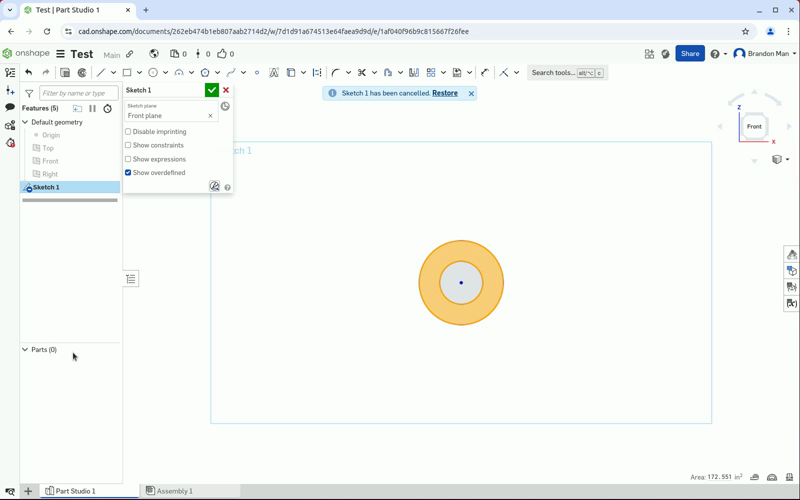
key(shift+e)
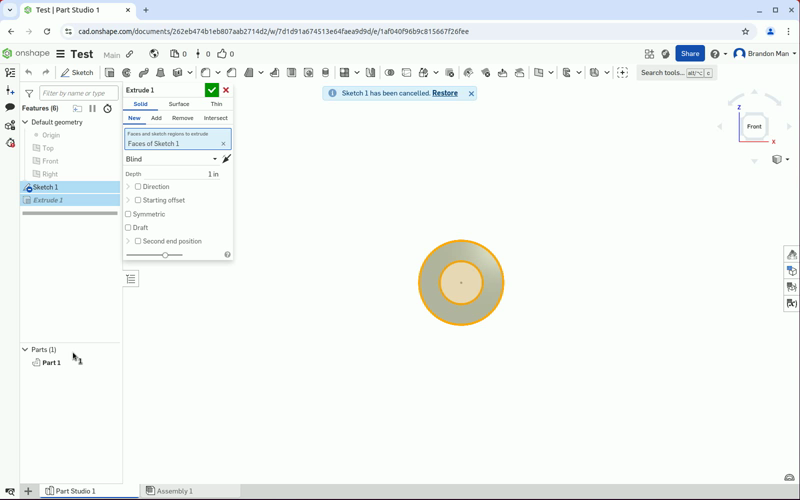
mouse_move(143, 106)
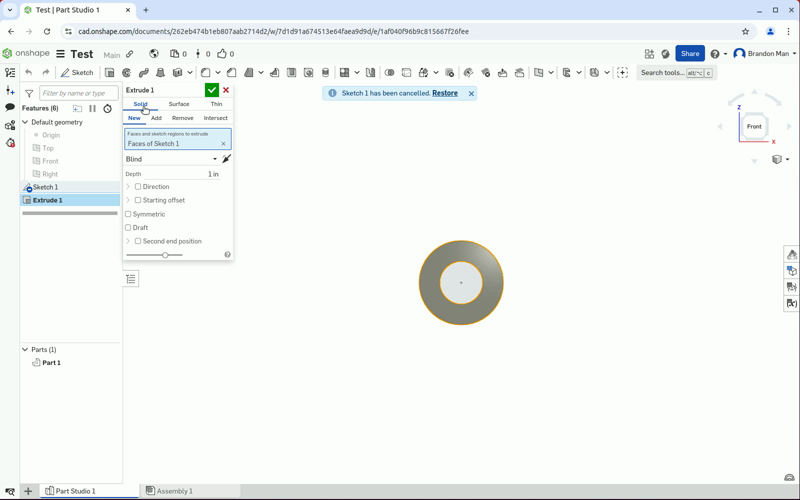
click(143, 106)
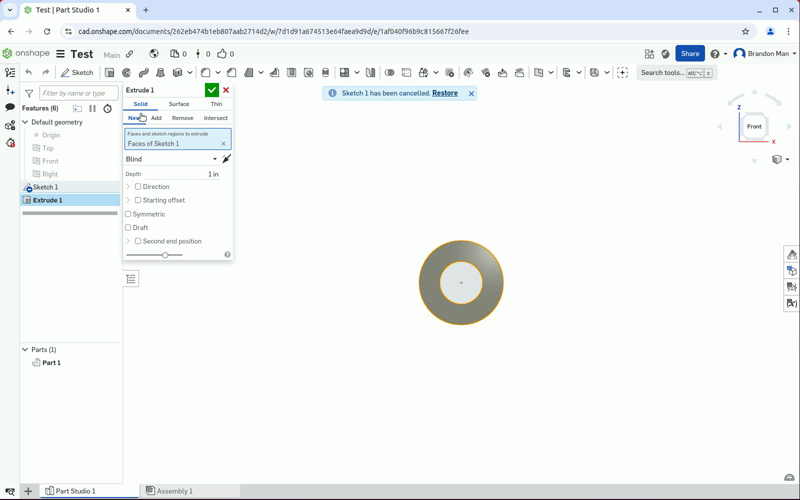
mouse_move(137, 120)
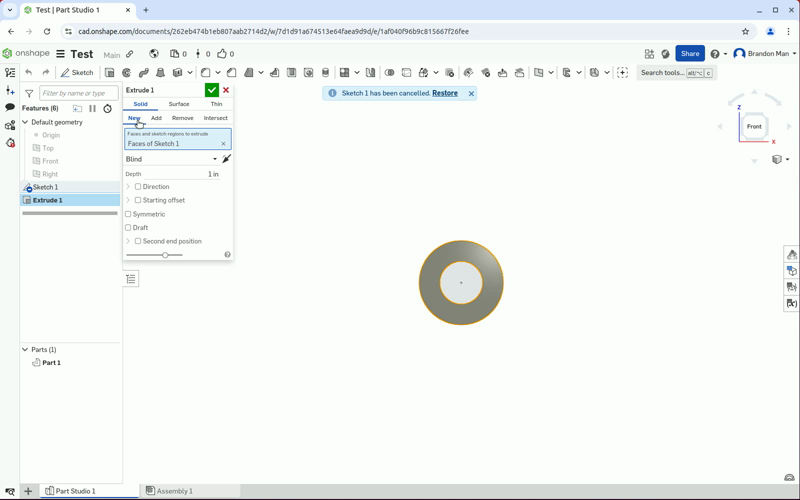
click(137, 120)
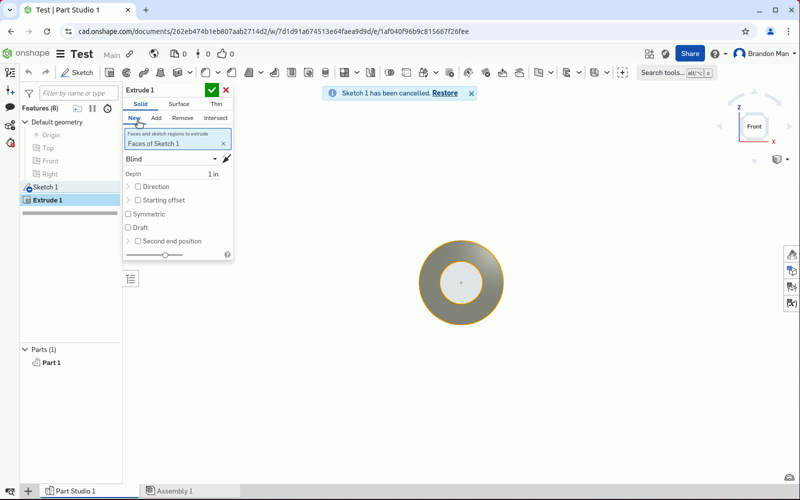
key(tab, 4)
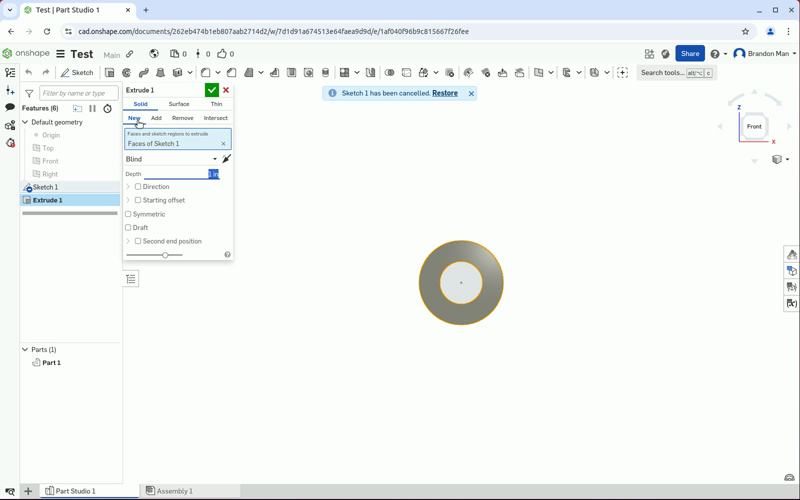
text(-23.108)
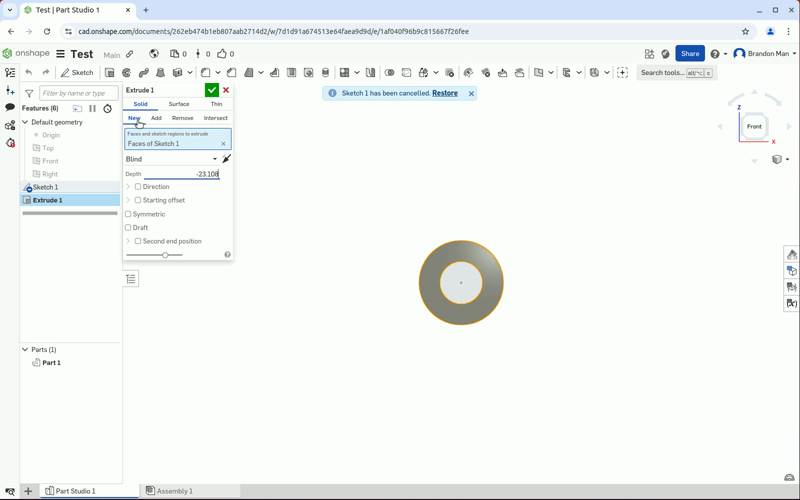
key(enter)
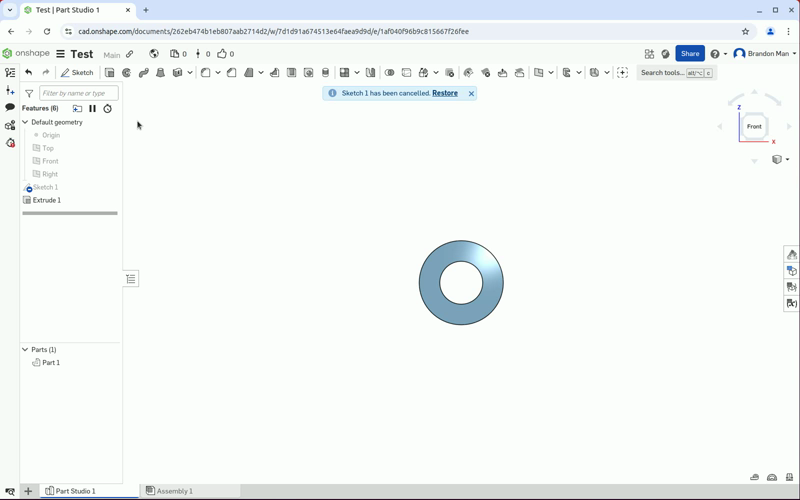
key(shift+h)
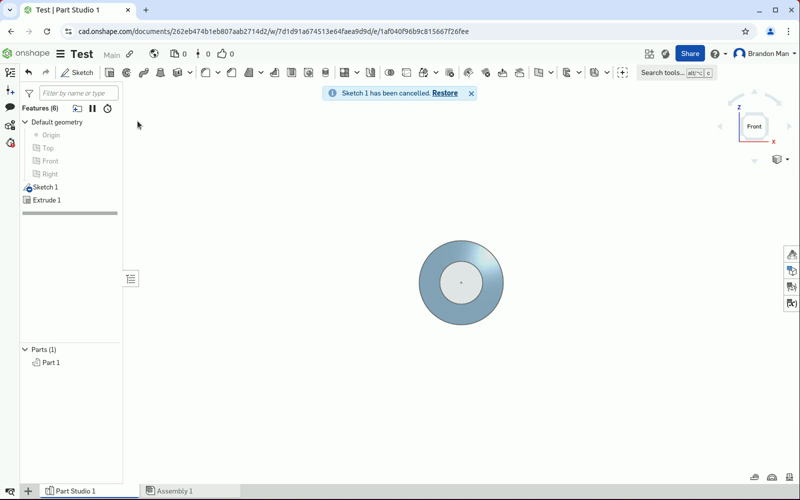
key(shift+h)
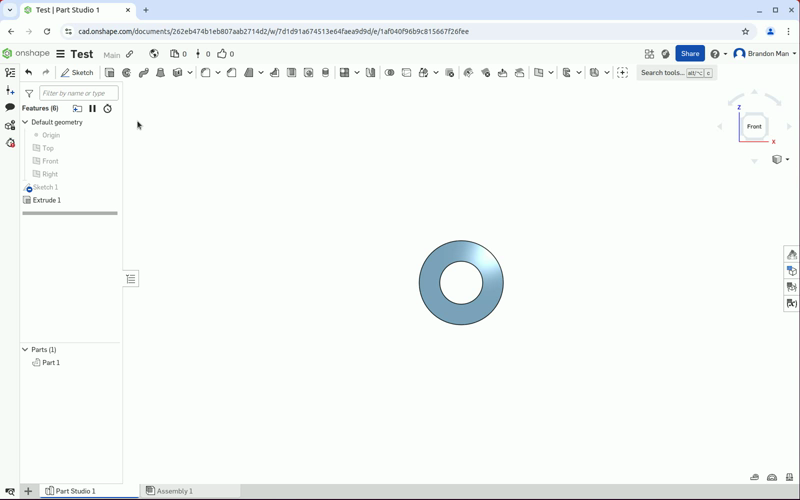
mouse_move(73, 189)
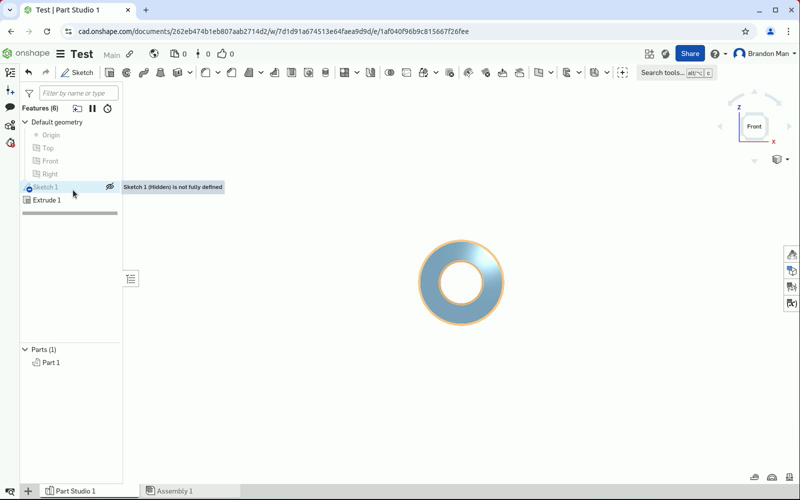
click(73, 189)
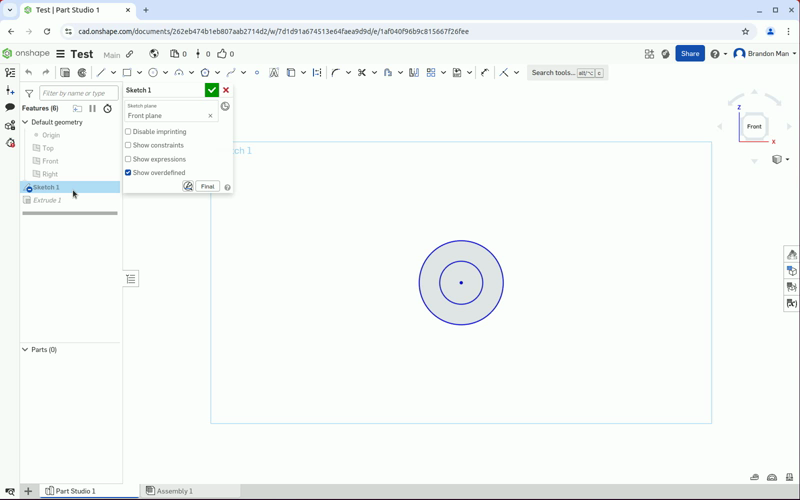
mouse_move(229, 92)
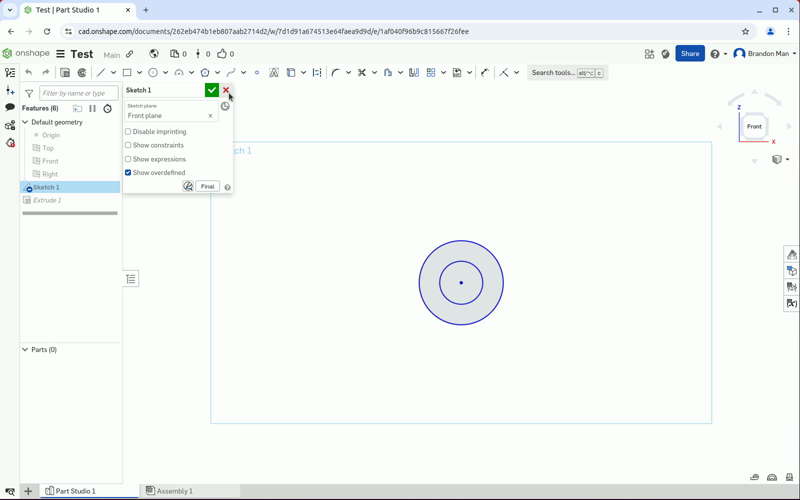
click(229, 92)
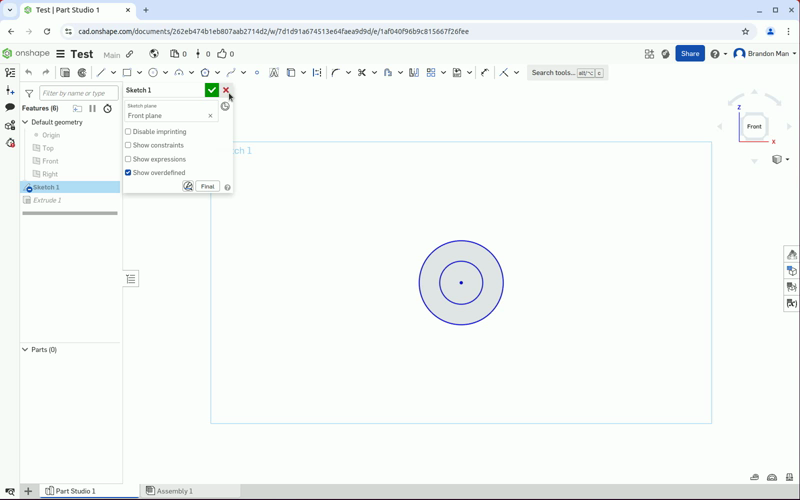
key(shift+s)
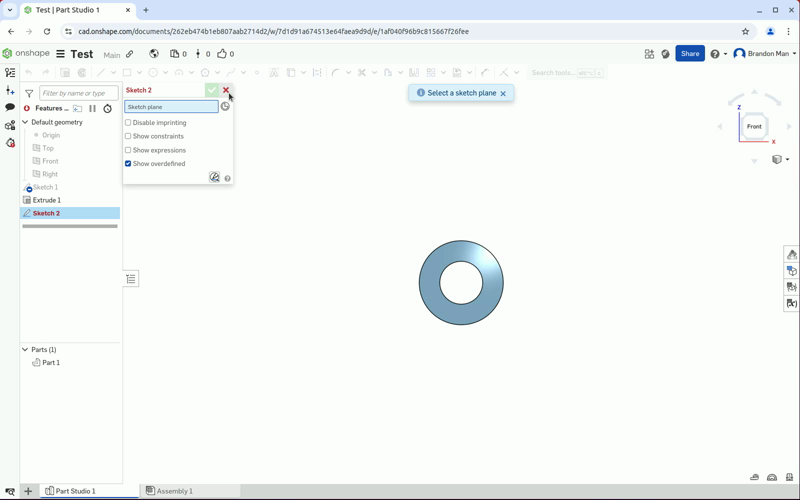
mouse_move(73, 163)
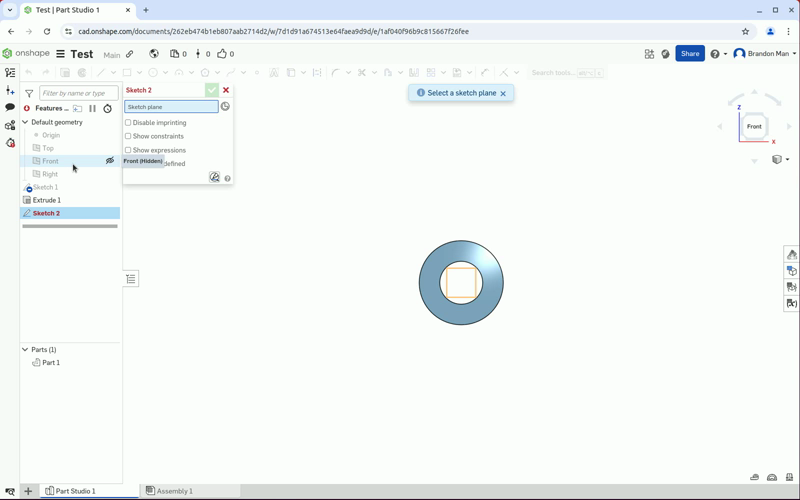
click(73, 163)
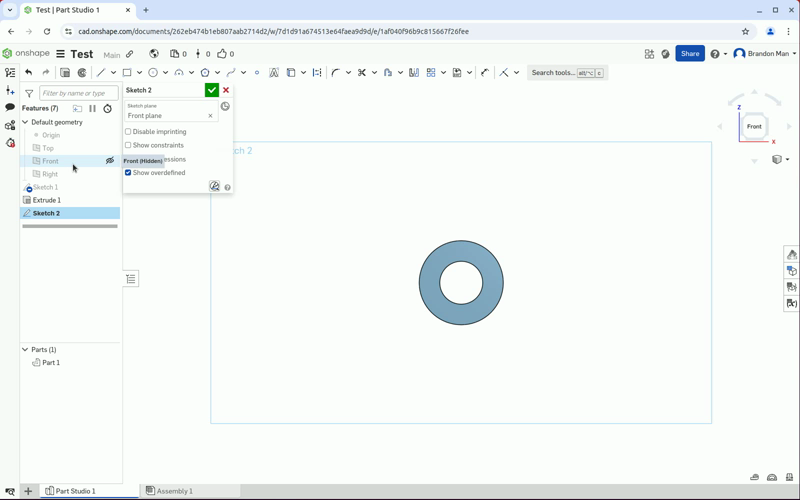
mouse_move(73, 352)
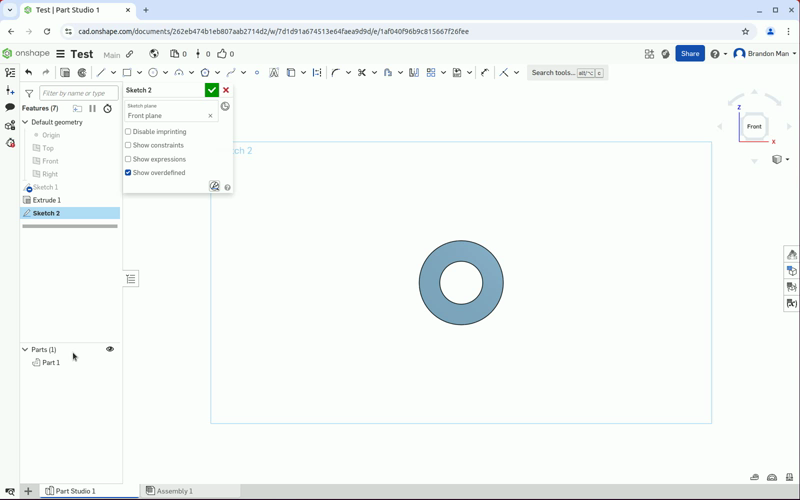
key(y)
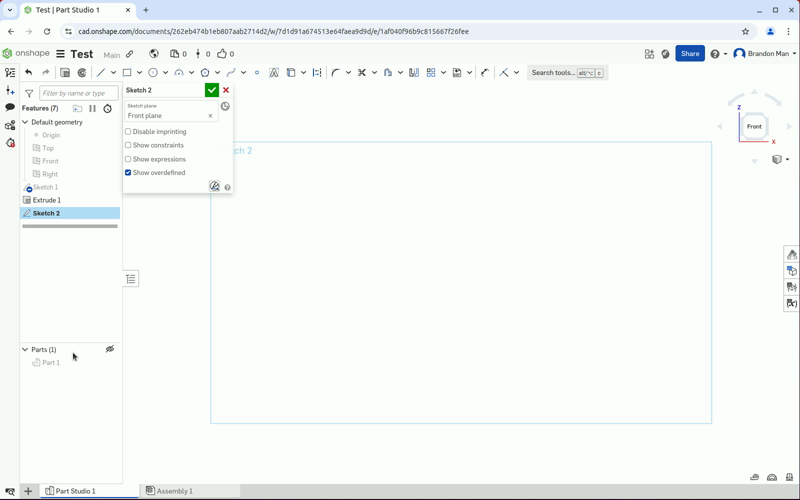
key(l)
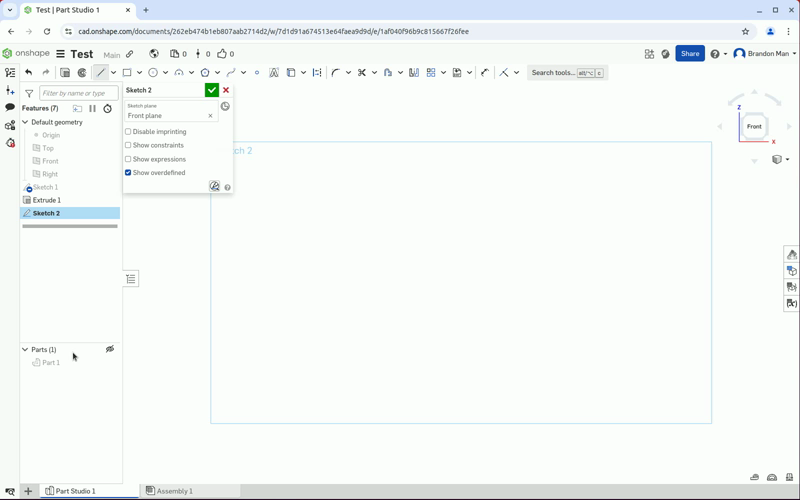
key_down(shift)
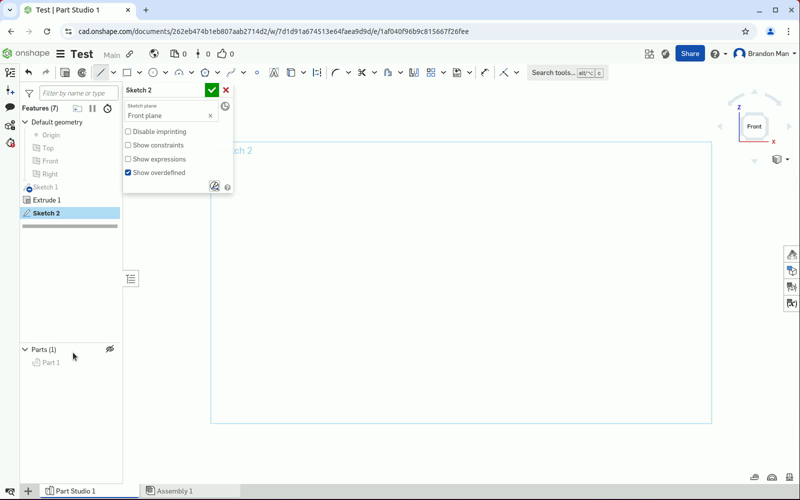
mouse_move(439, 282)
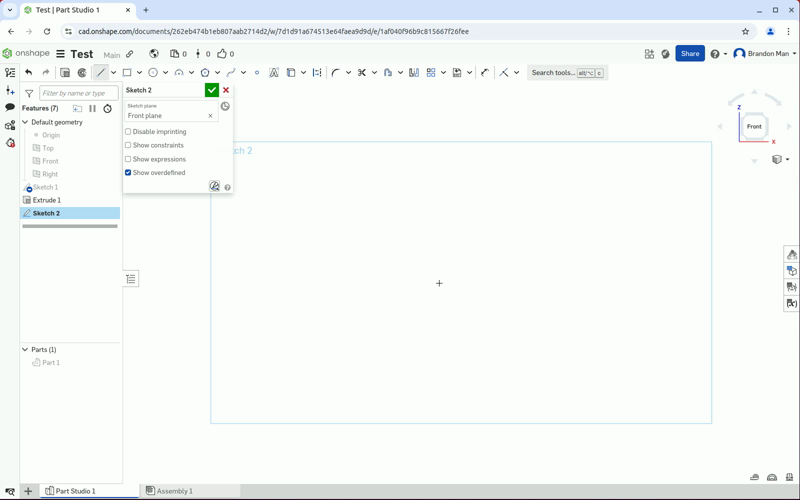
click(439, 282)
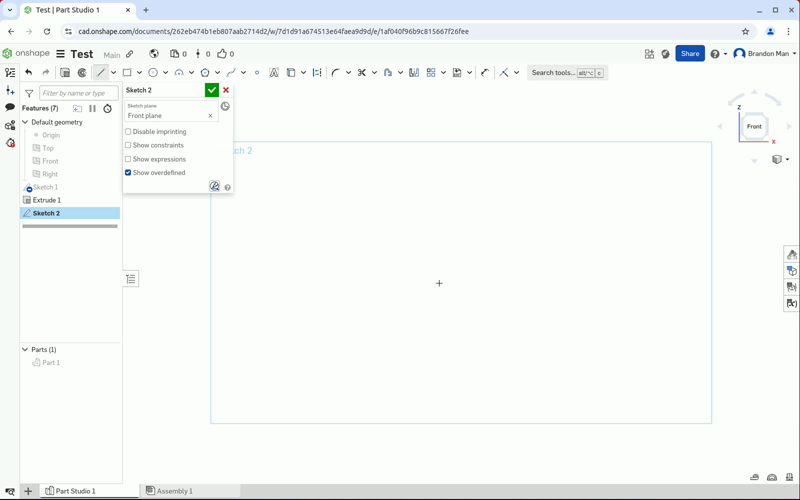
key_up(shift)
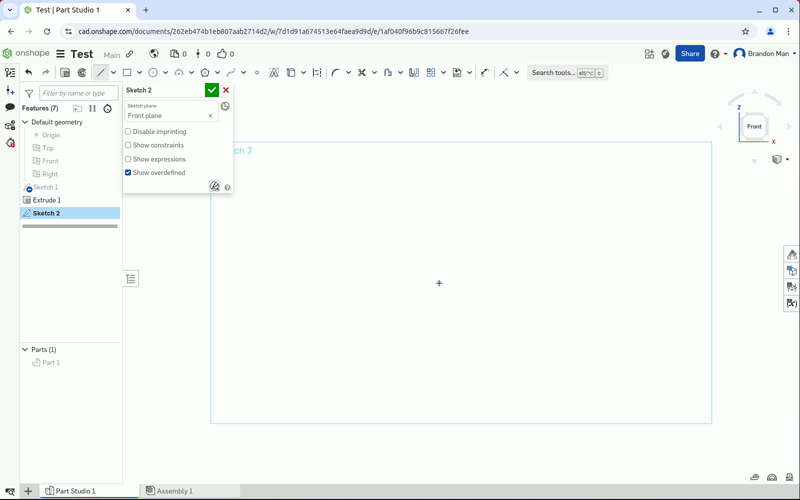
key_down(shift)
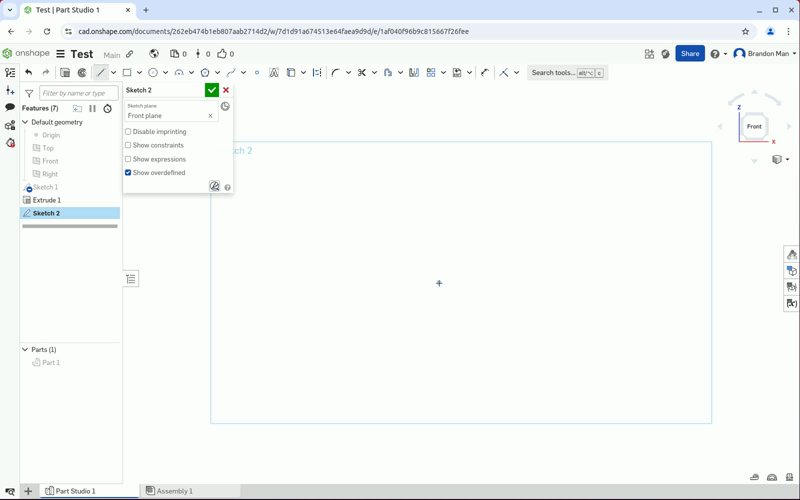
mouse_move(469, 282)
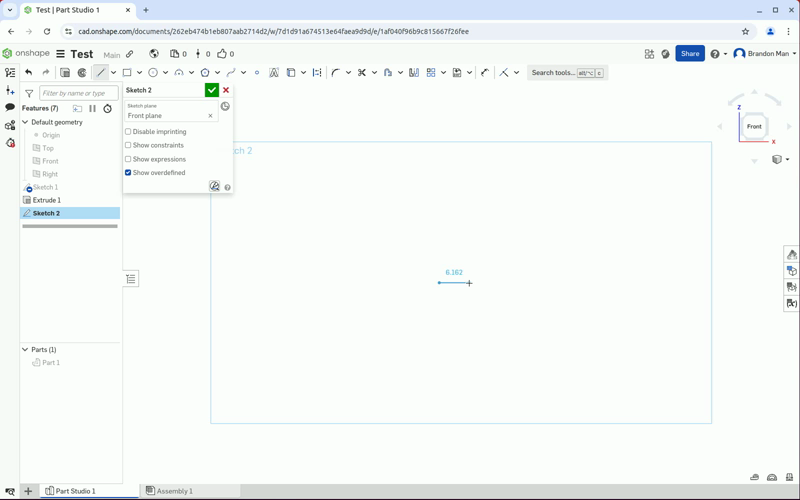
mouse_move(461, 282)
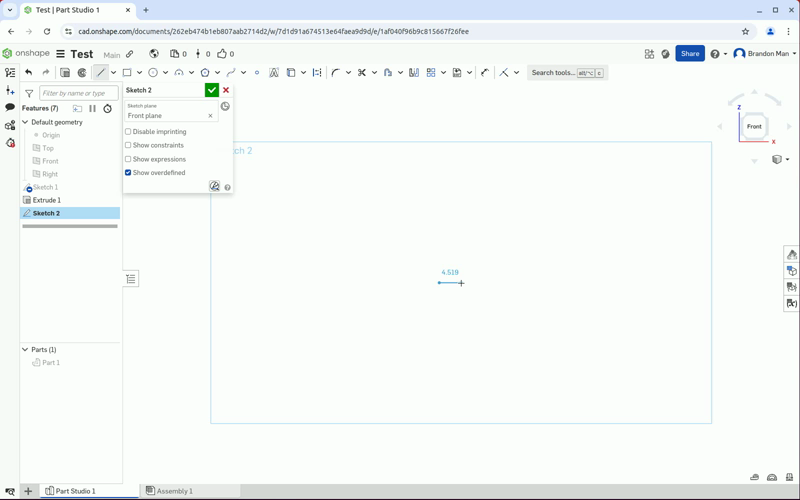
click(461, 282)
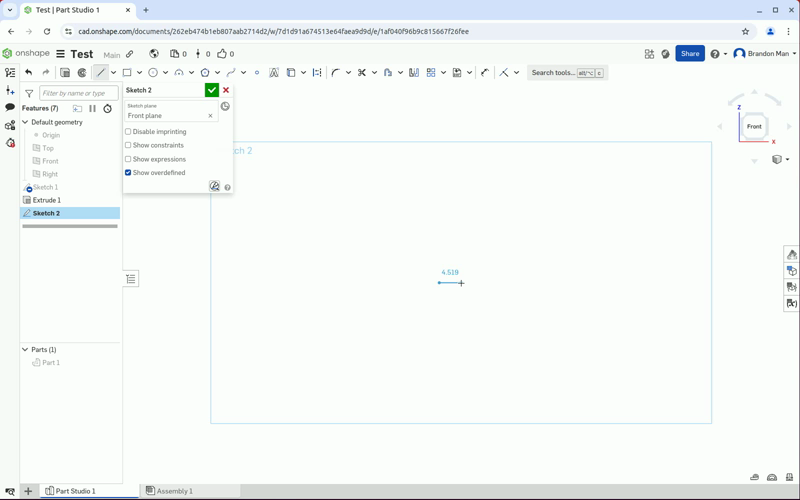
key_up(shift)
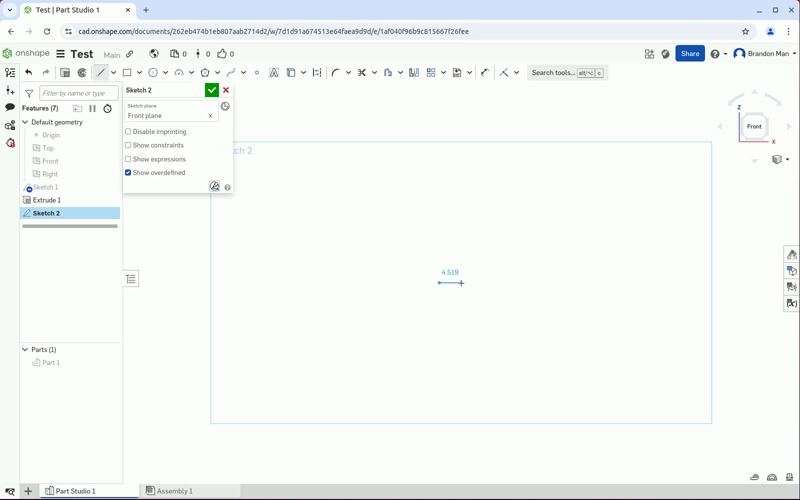
key_down(shift)
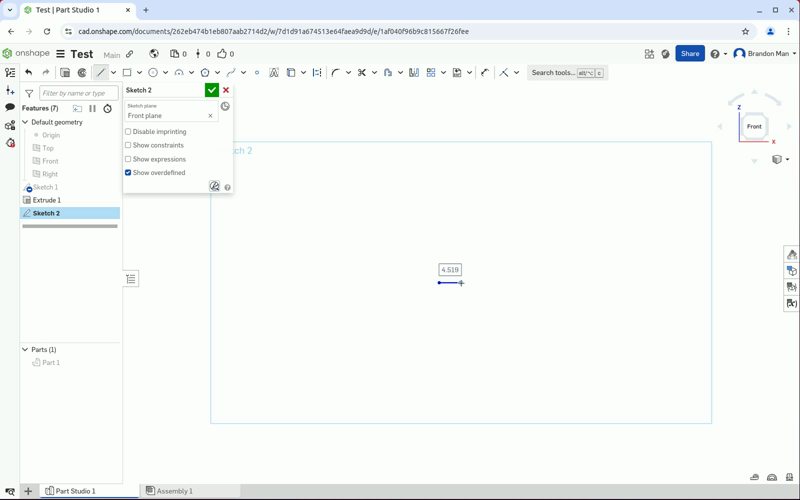
mouse_move(491, 282)
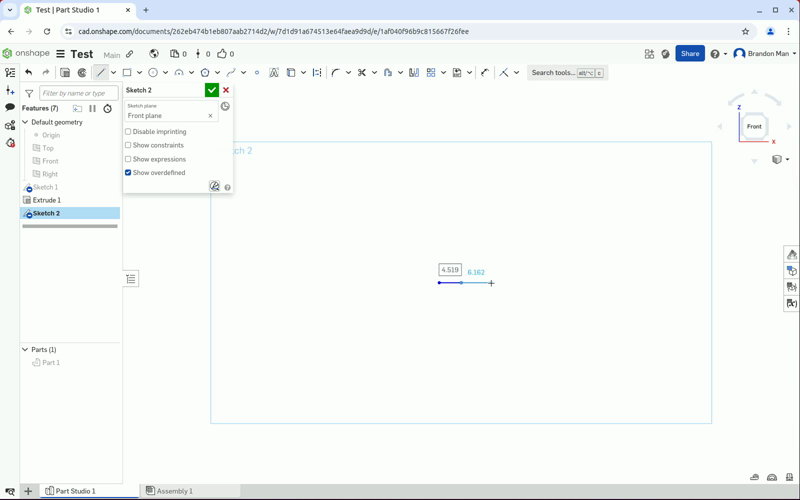
mouse_move(461, 304)
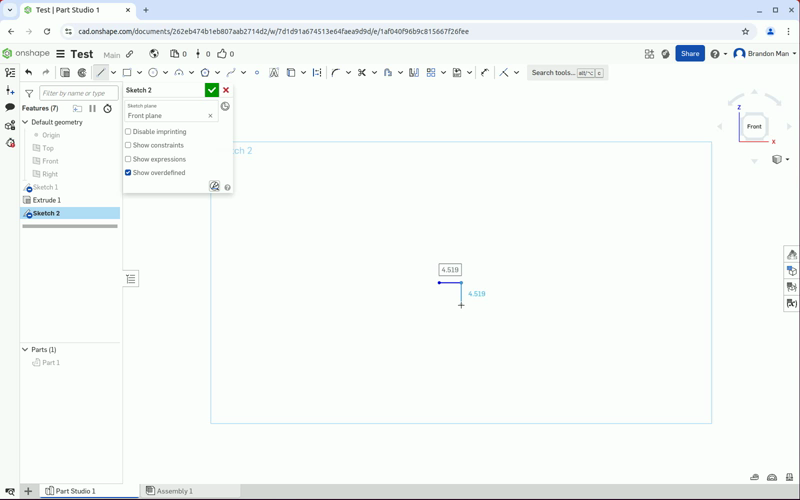
click(461, 304)
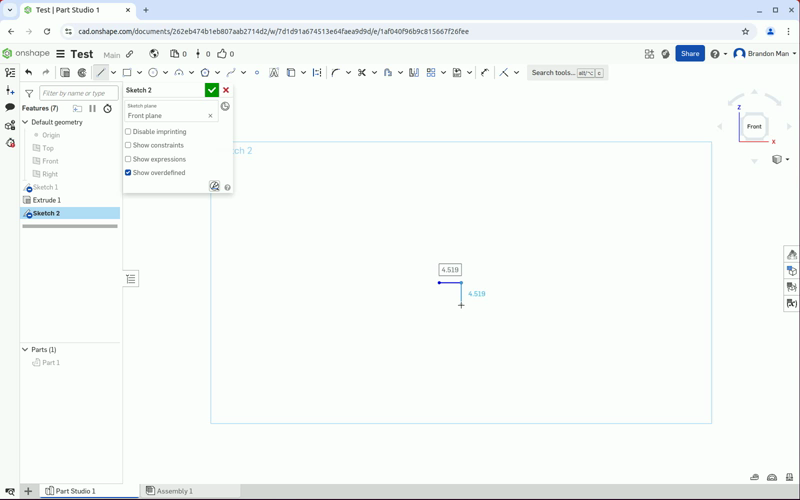
key_up(shift)
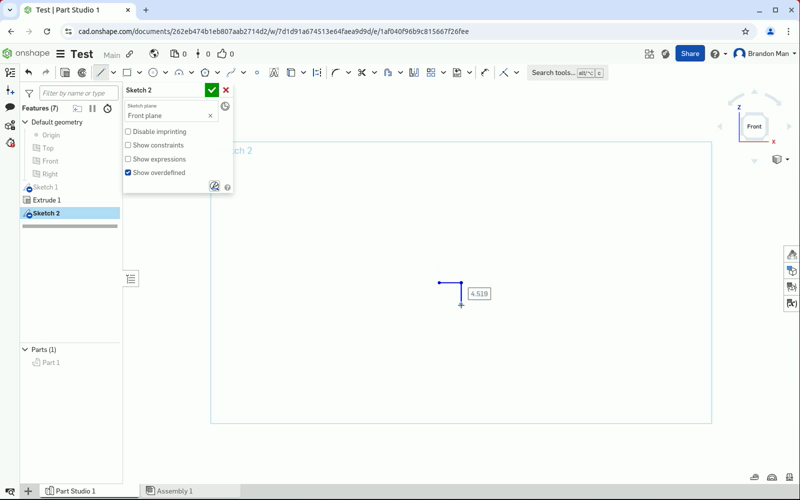
key(esc)
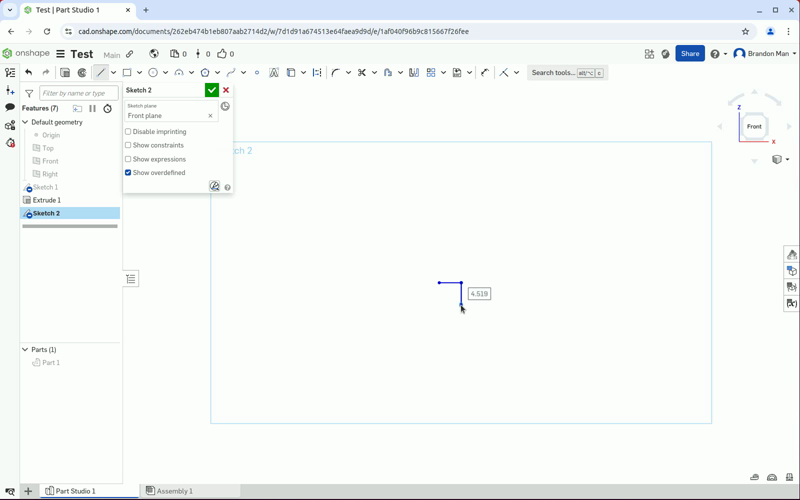
key(a)
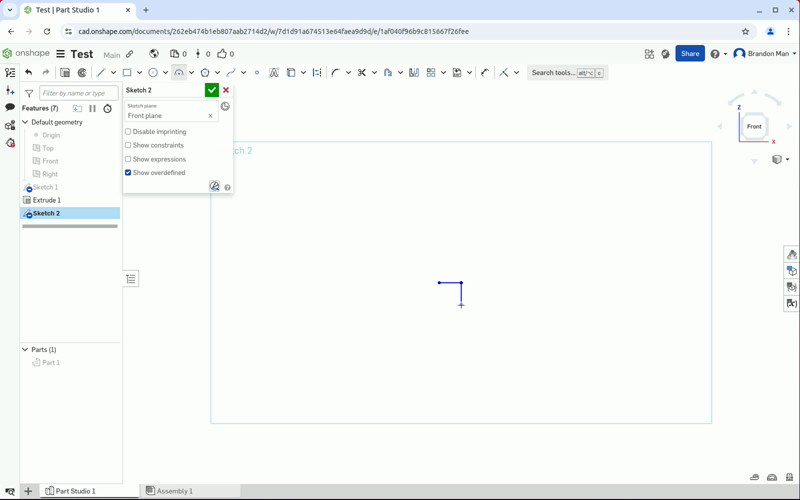
mouse_move(461, 304)
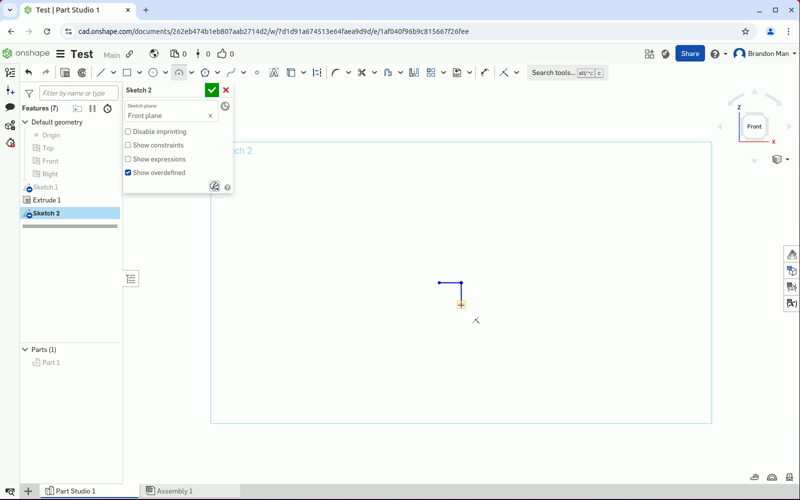
click(461, 304)
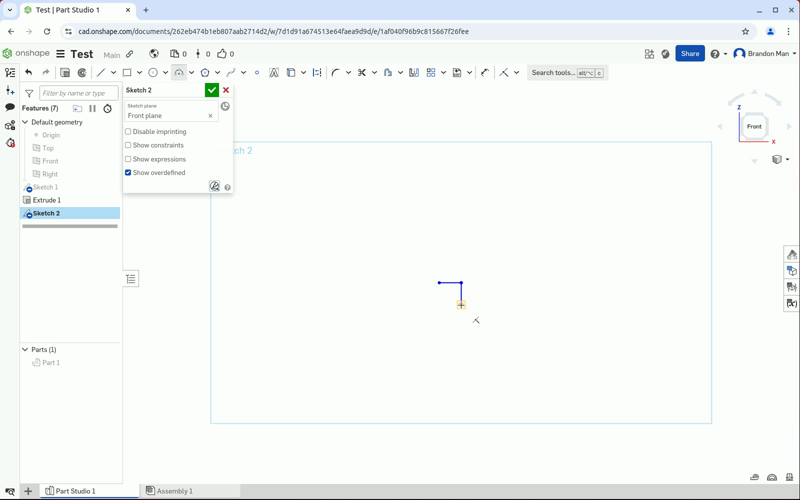
mouse_move(439, 282)
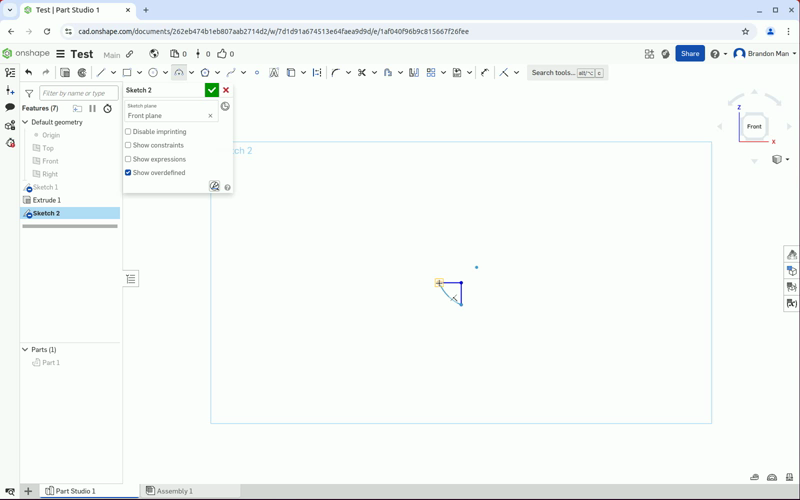
click(439, 282)
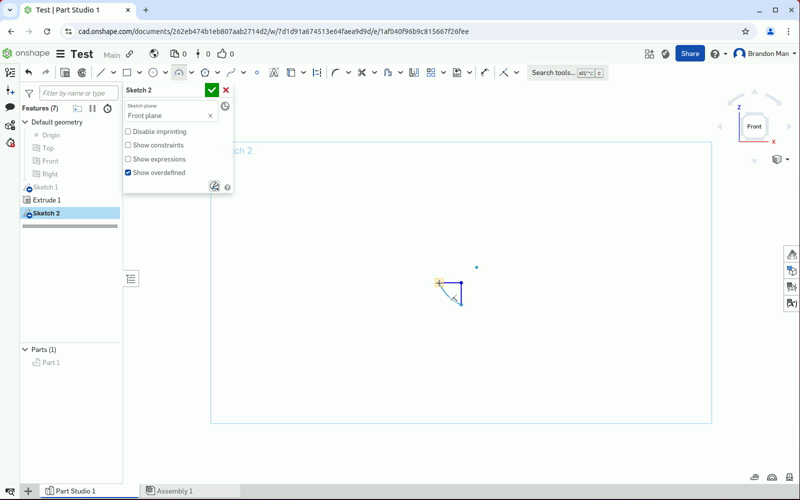
key_down(shift)
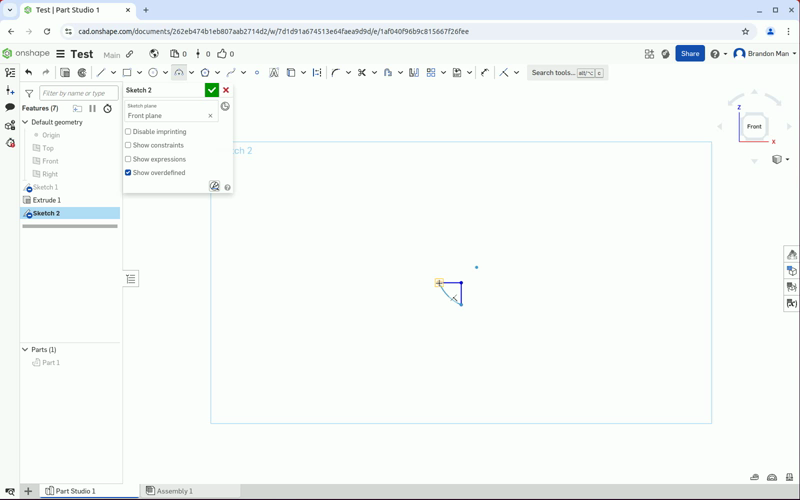
mouse_move(476, 267)
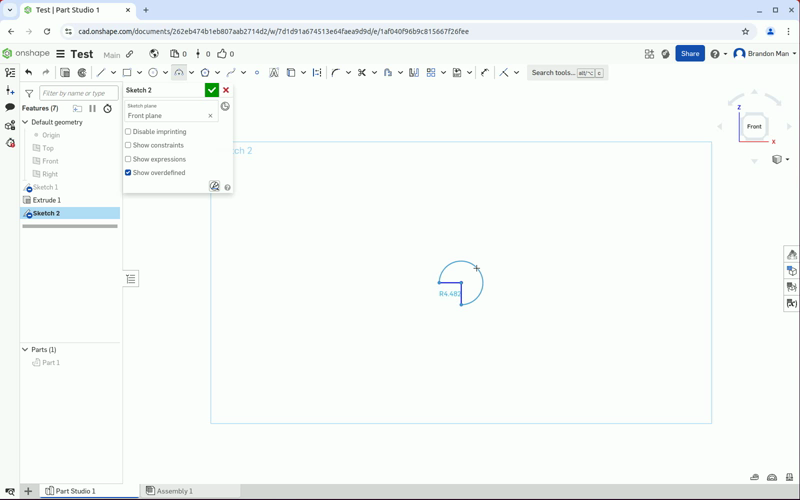
click(476, 267)
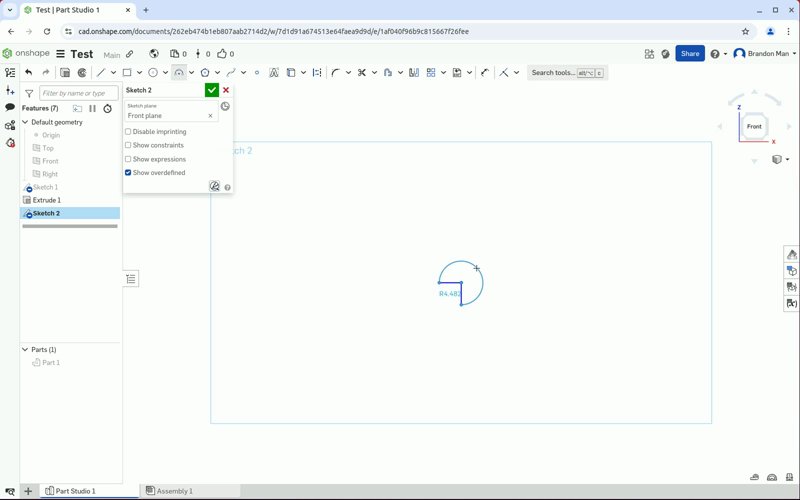
key_up(shift)
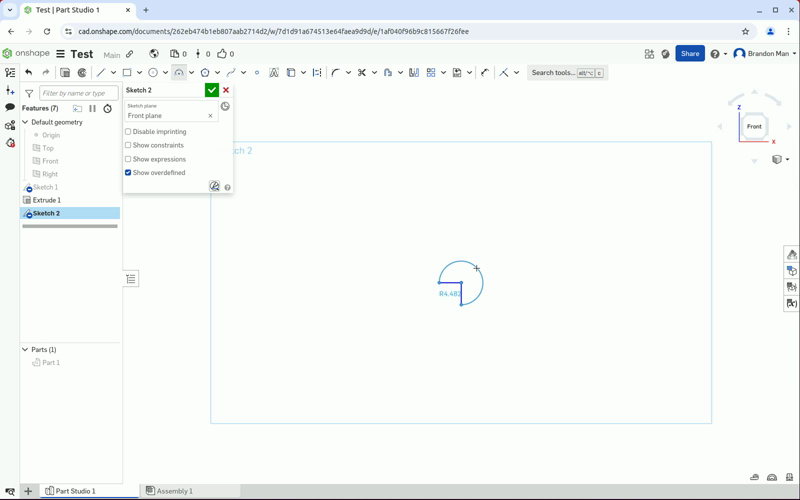
key(esc)
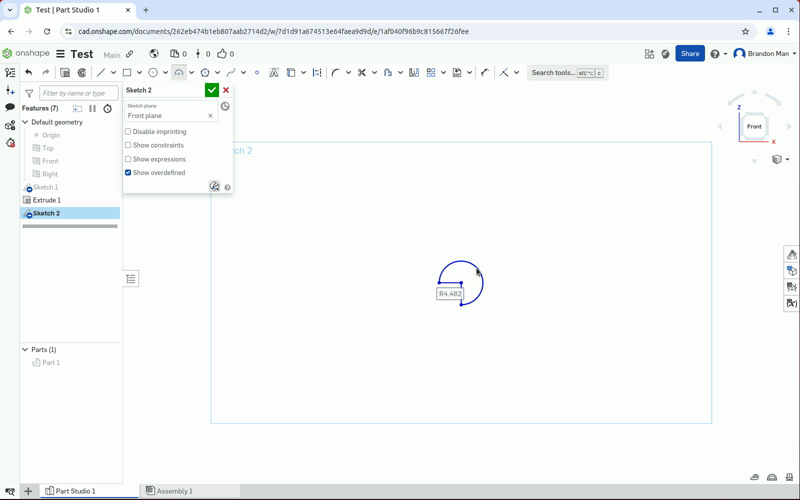
mouse_move(474, 272)
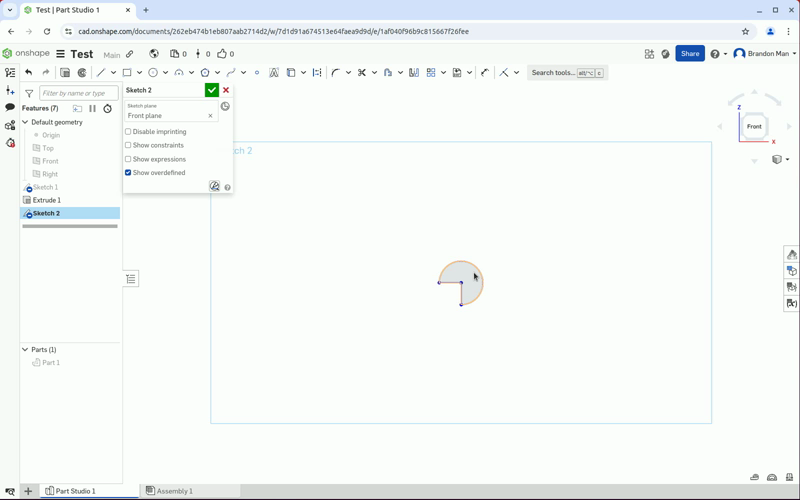
scroll(6)
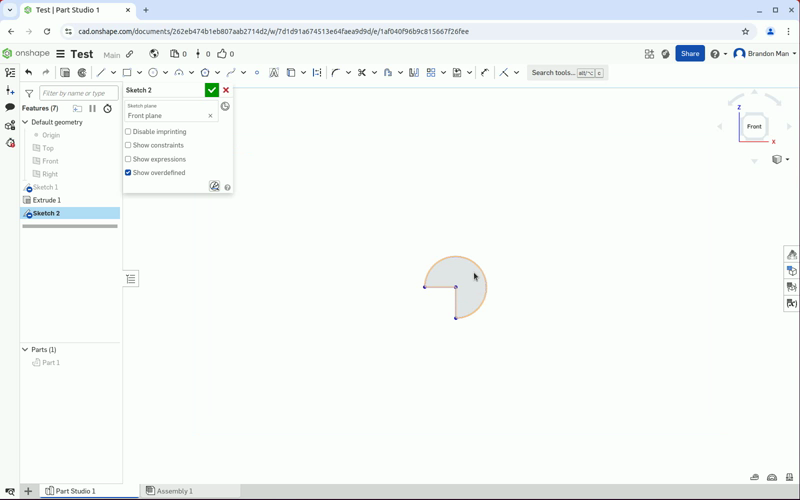
scroll(6)
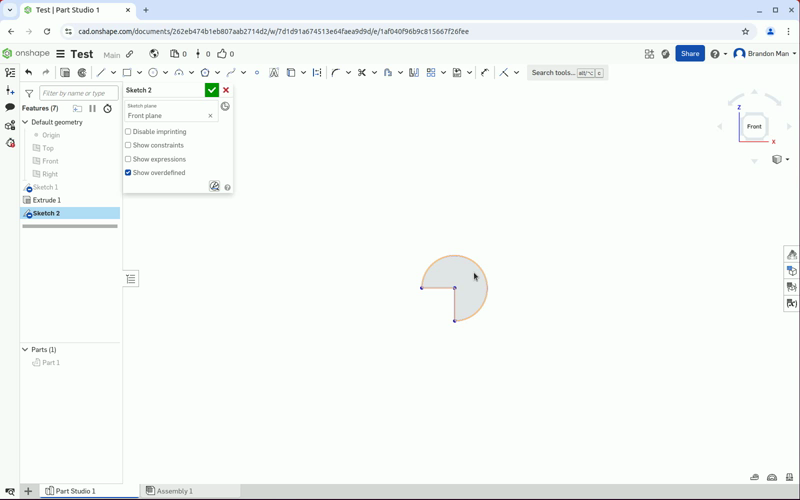
scroll(6)
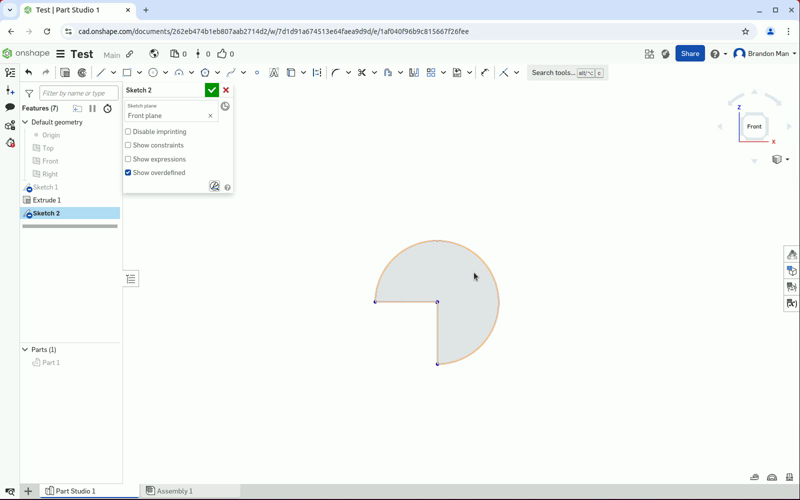
scroll(6)
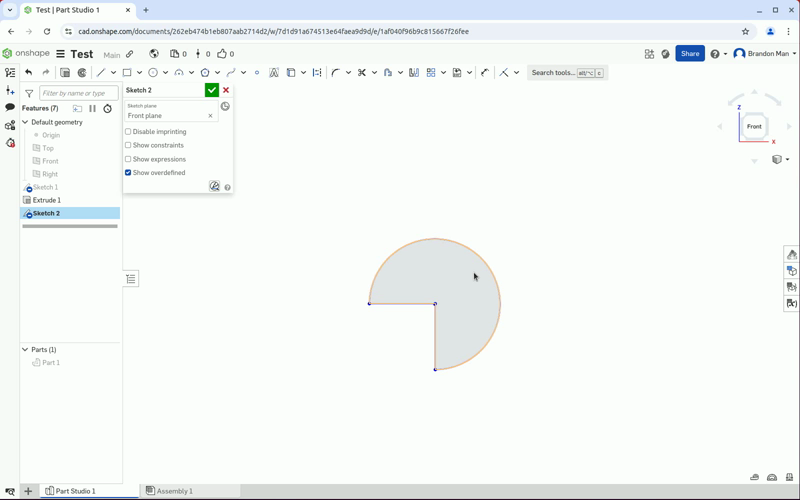
scroll(6)
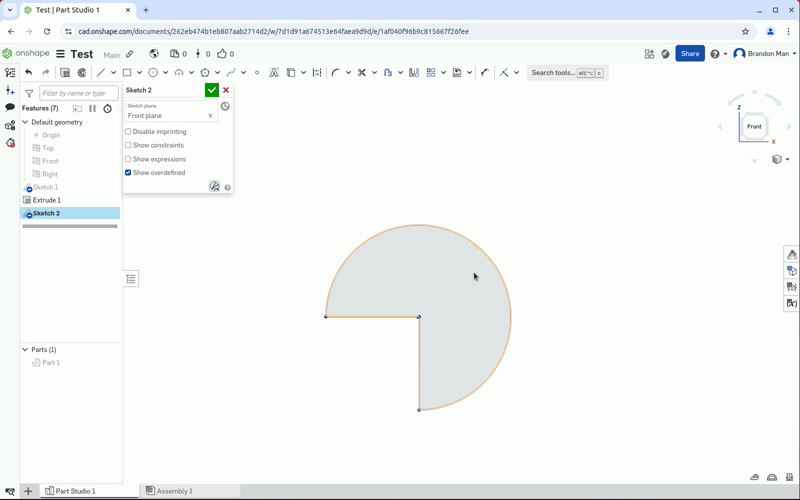
scroll(6)
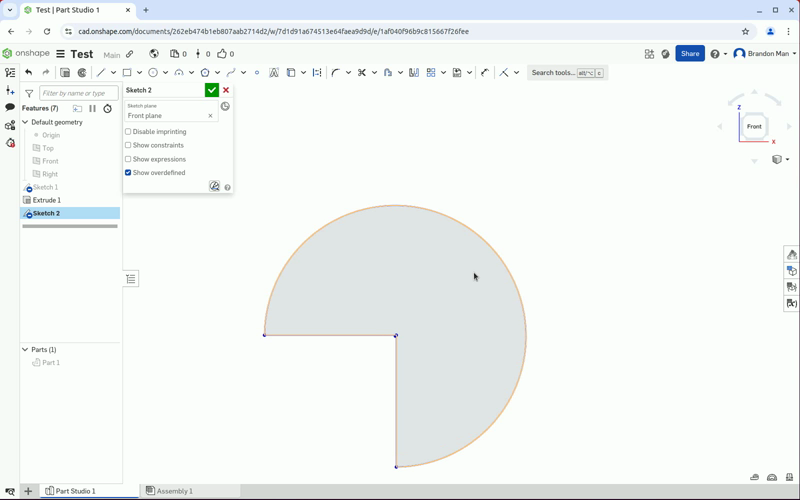
scroll(6)
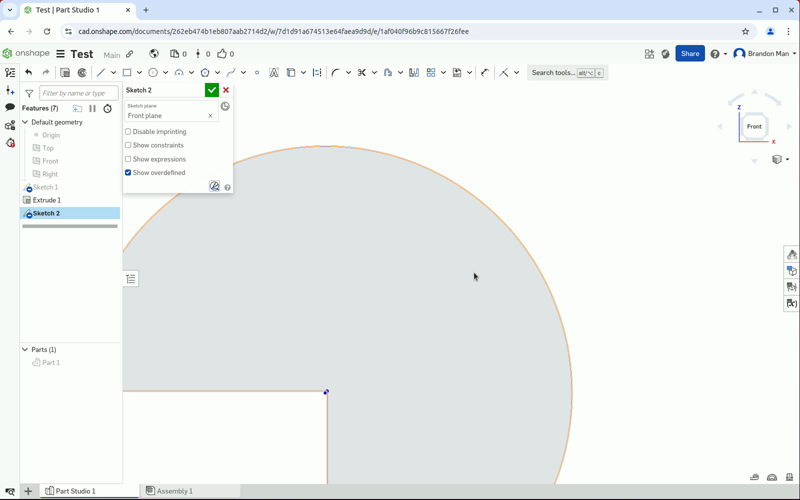
click(474, 272)
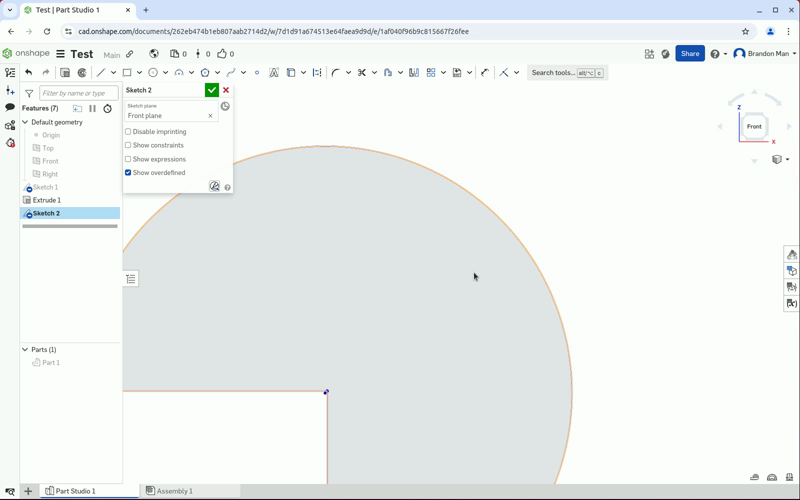
scroll(-6)
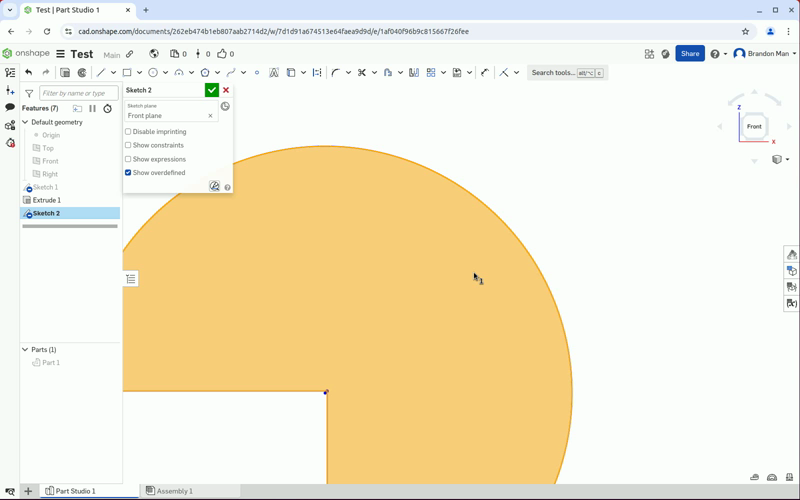
scroll(-6)
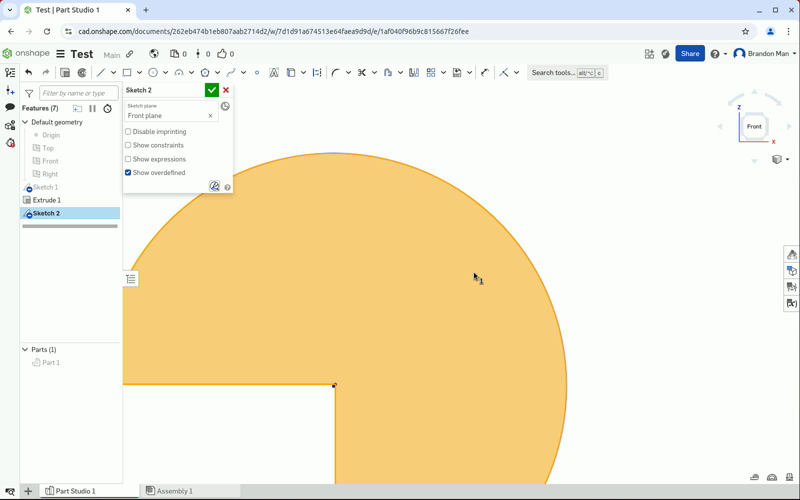
scroll(-6)
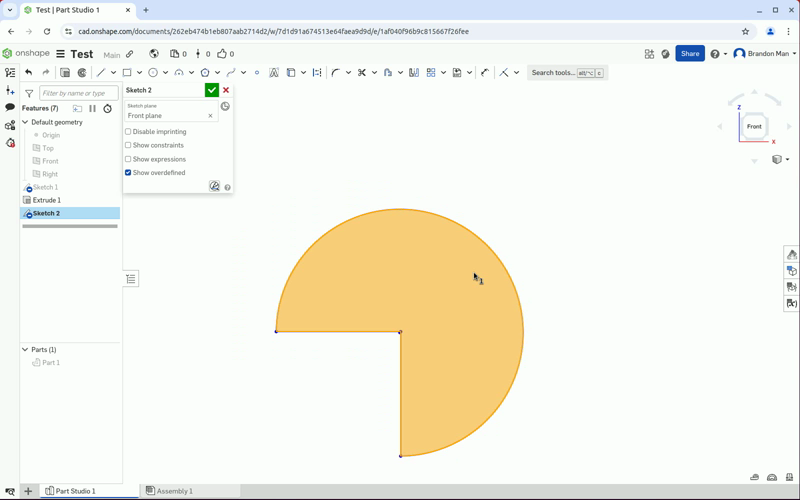
scroll(-6)
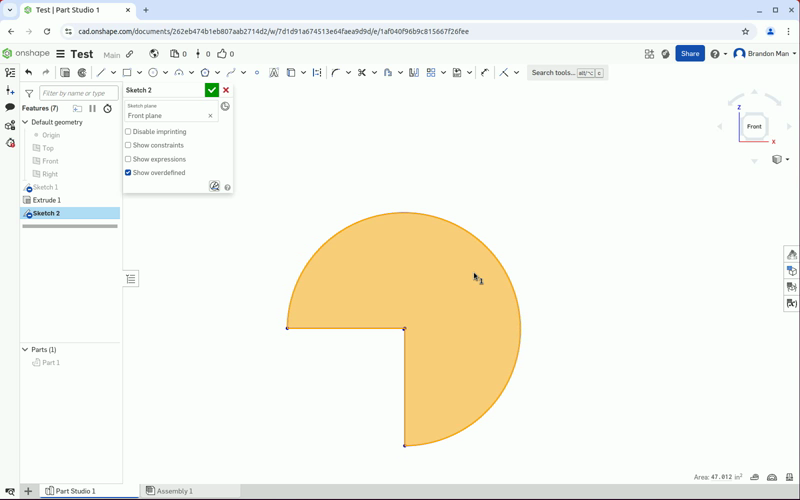
scroll(-6)
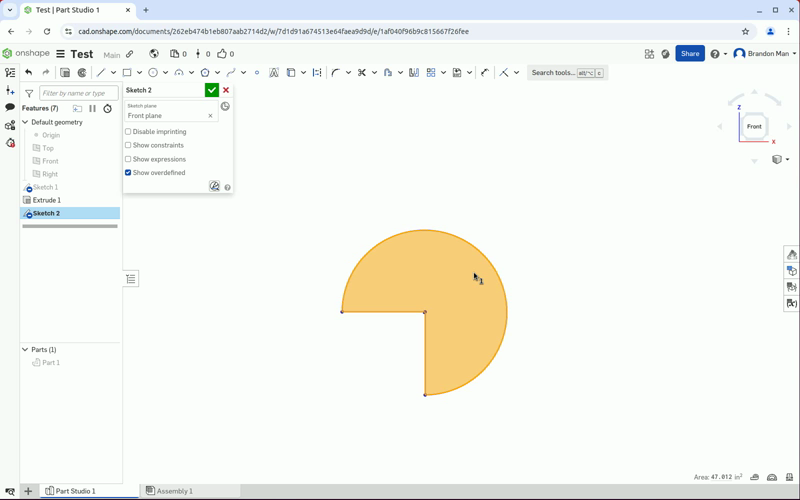
scroll(-6)
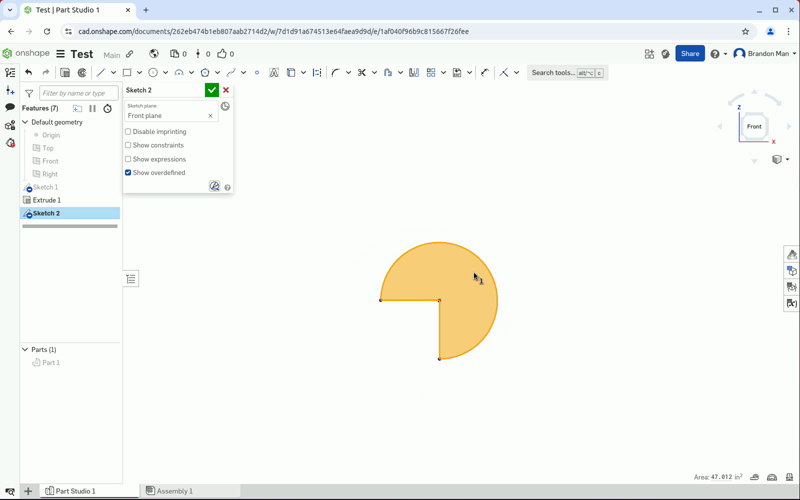
scroll(-6)
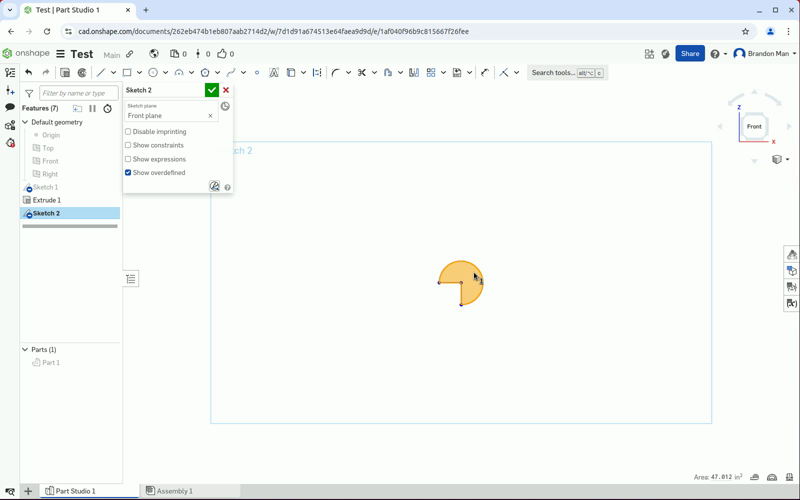
mouse_move(73, 352)
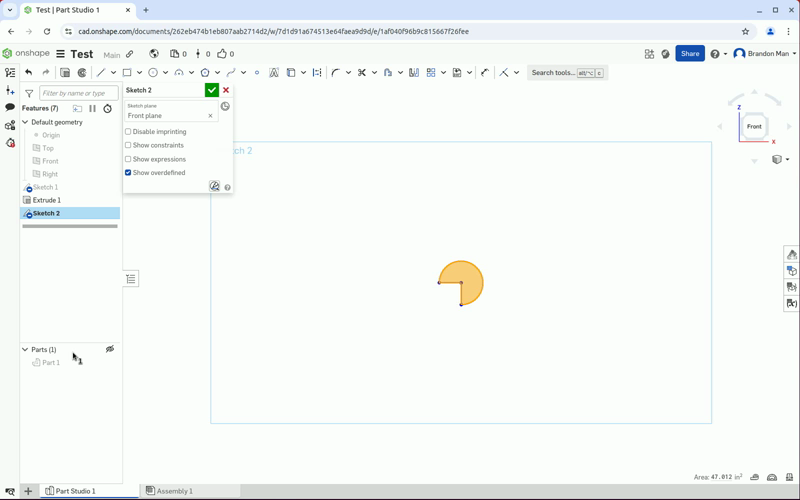
key(shift+y)
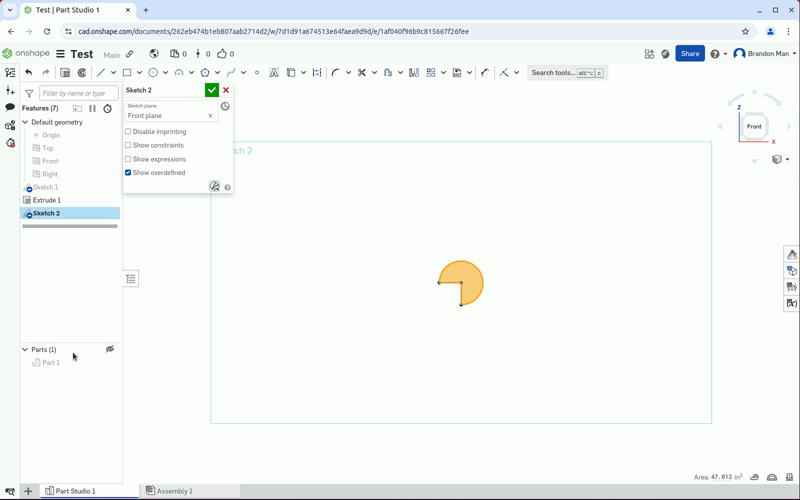
key(shift+e)
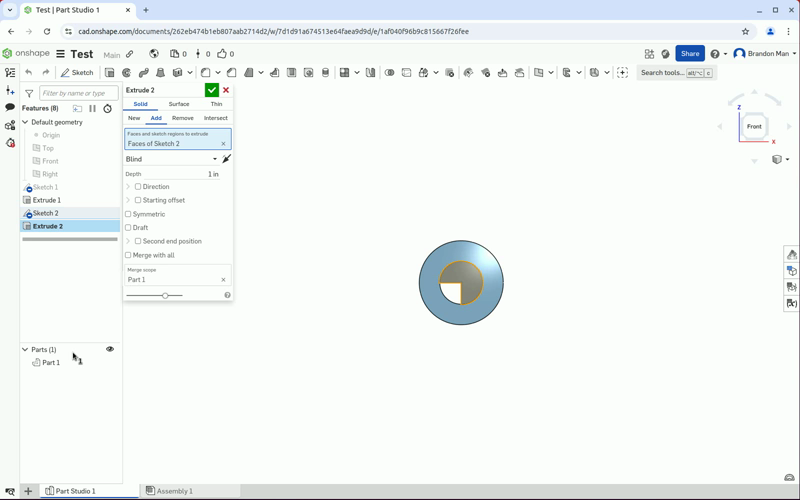
mouse_move(143, 106)
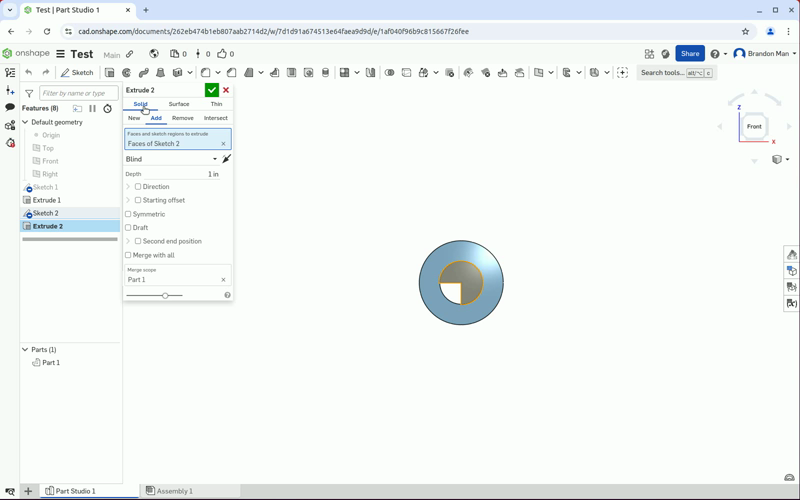
click(143, 106)
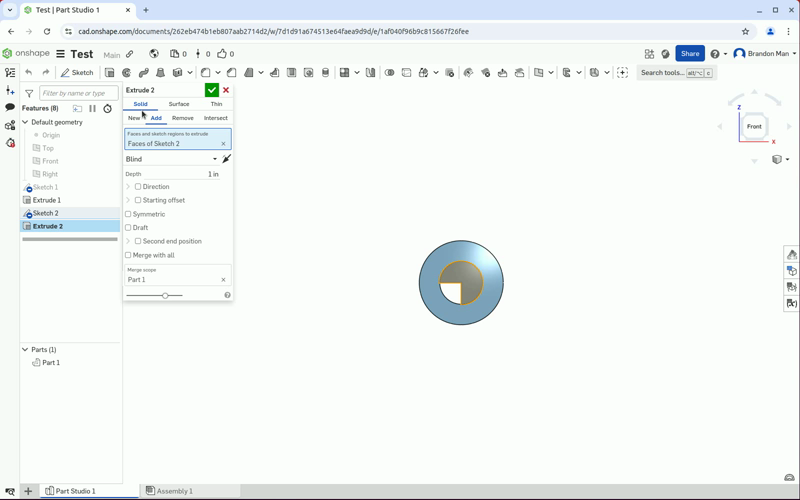
mouse_move(137, 120)
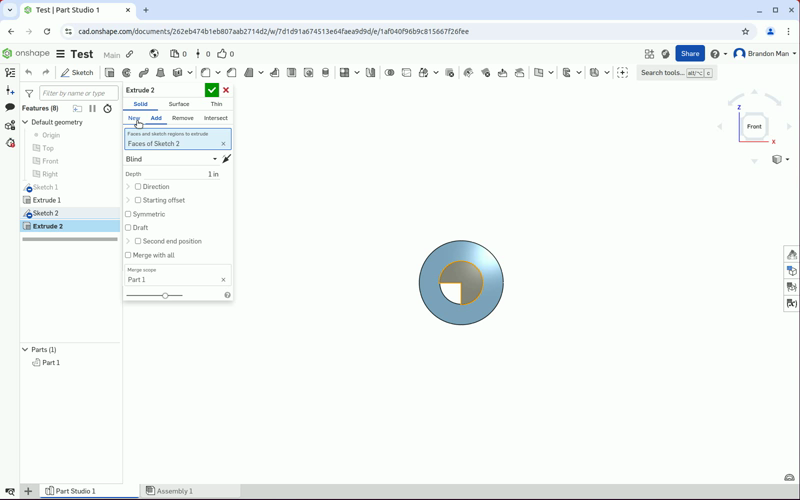
click(137, 120)
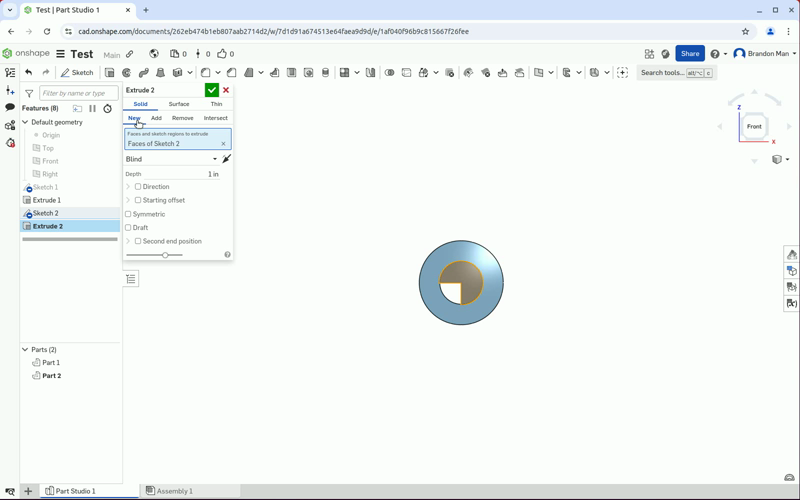
key(tab, 4)
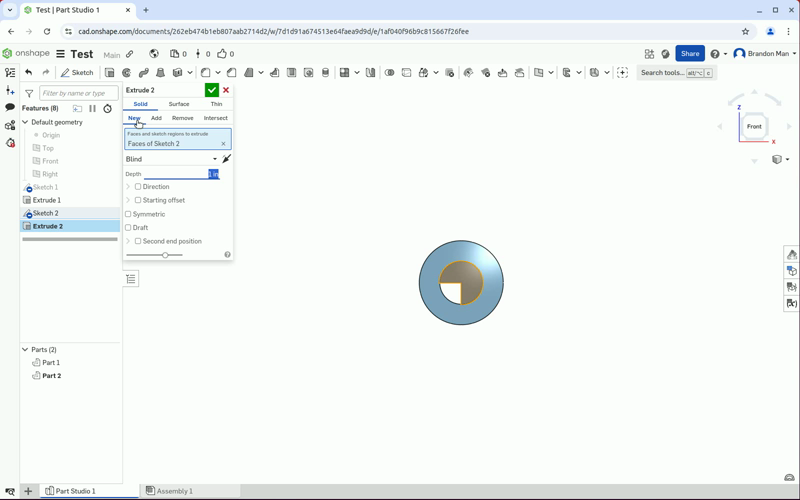
text(23.108)
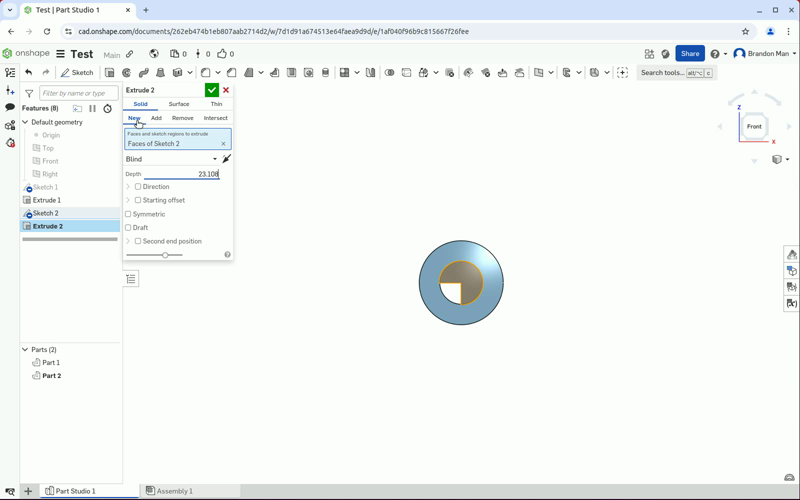
key(enter)
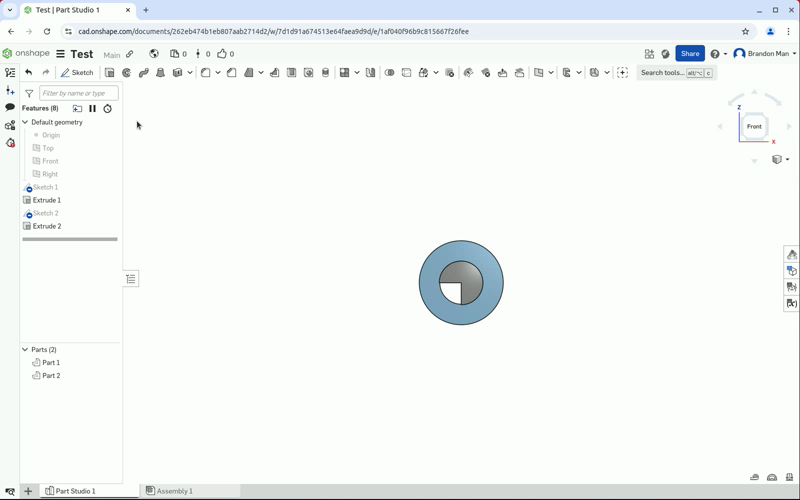
key(shift+h)
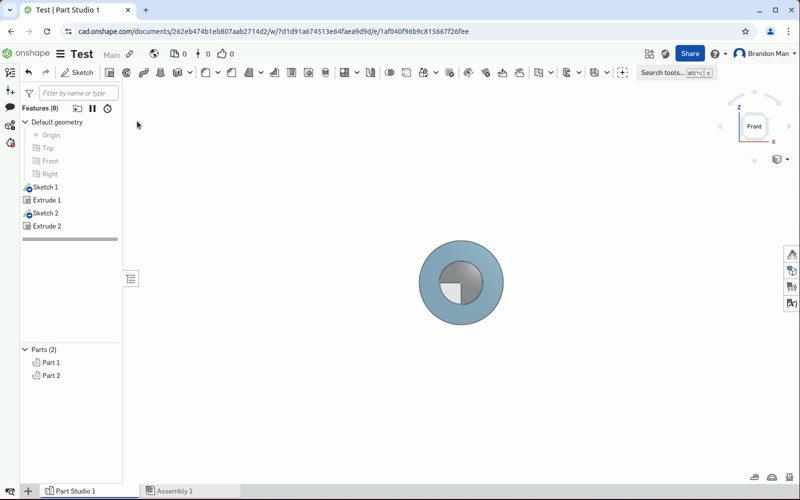
key(shift+h)
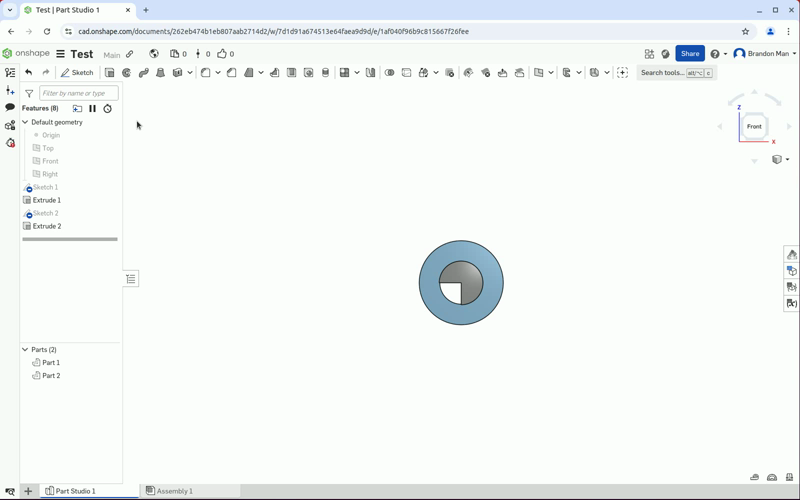
mouse_move(73, 189)
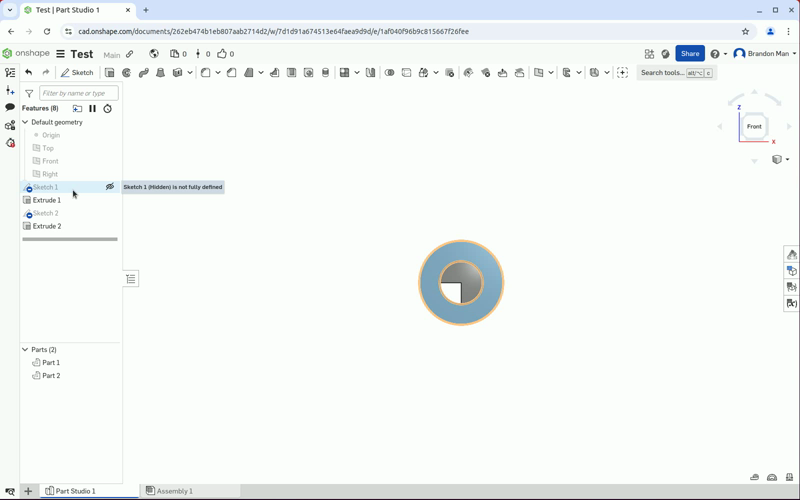
click(73, 189)
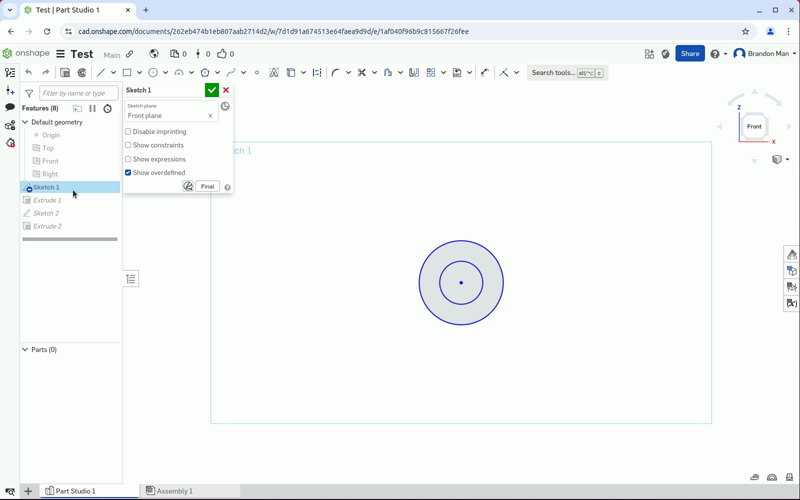
mouse_move(229, 92)
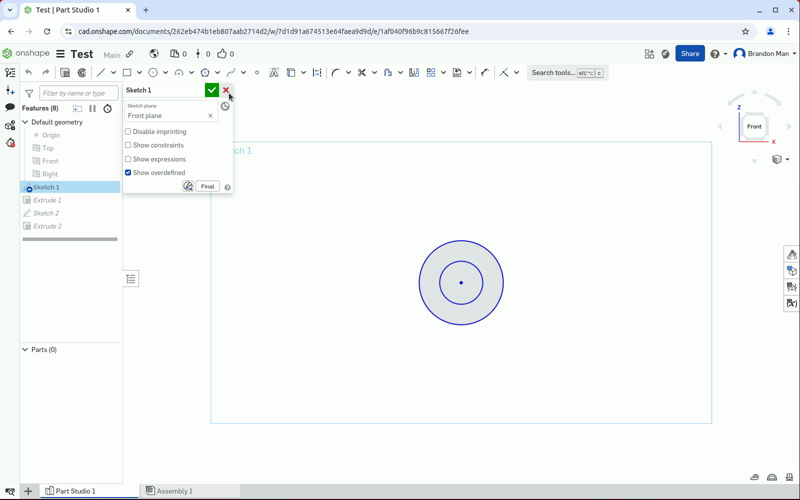
click(229, 92)
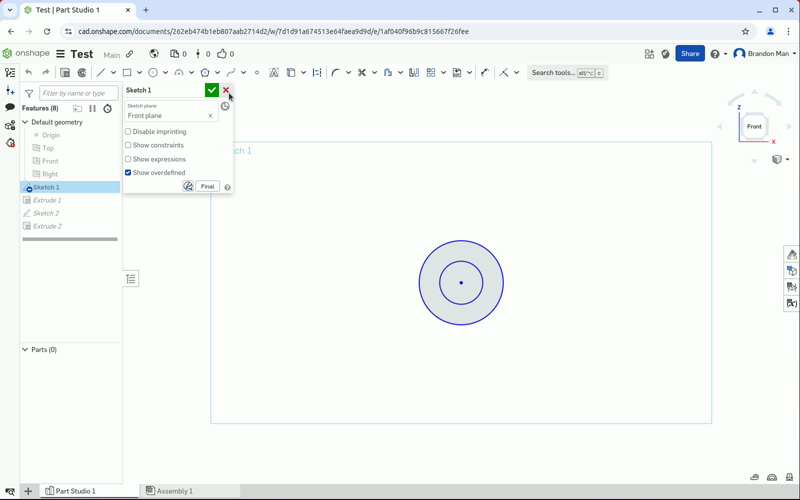
key(shift+s)
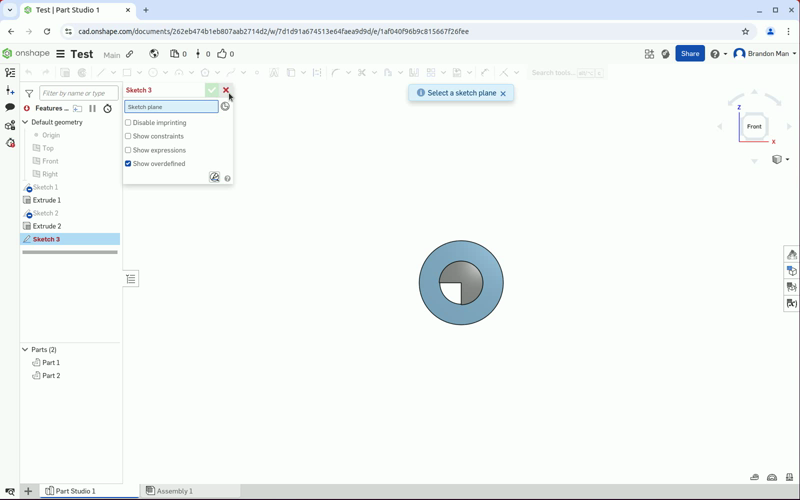
mouse_move(73, 163)
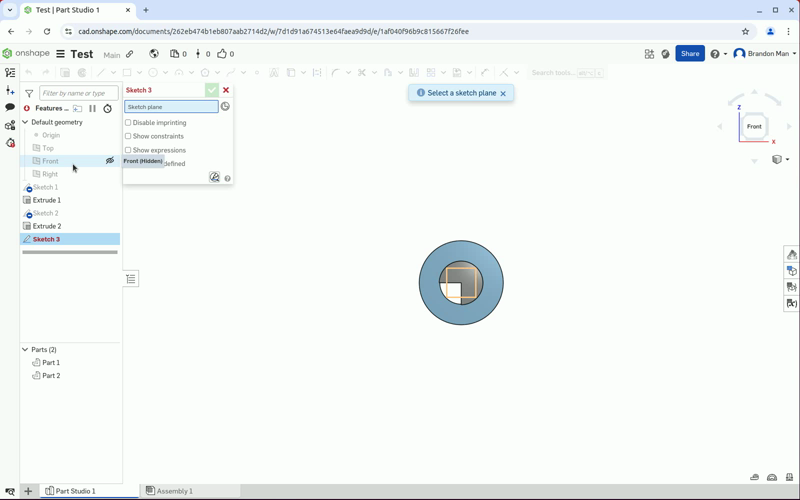
click(73, 163)
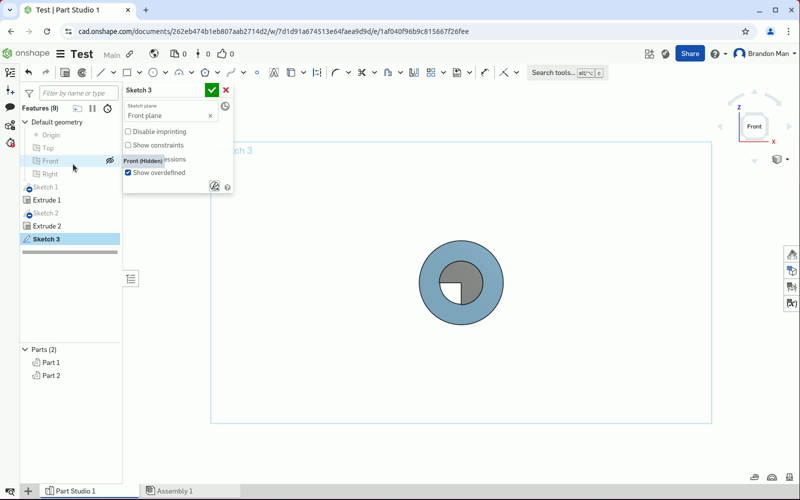
mouse_move(73, 352)
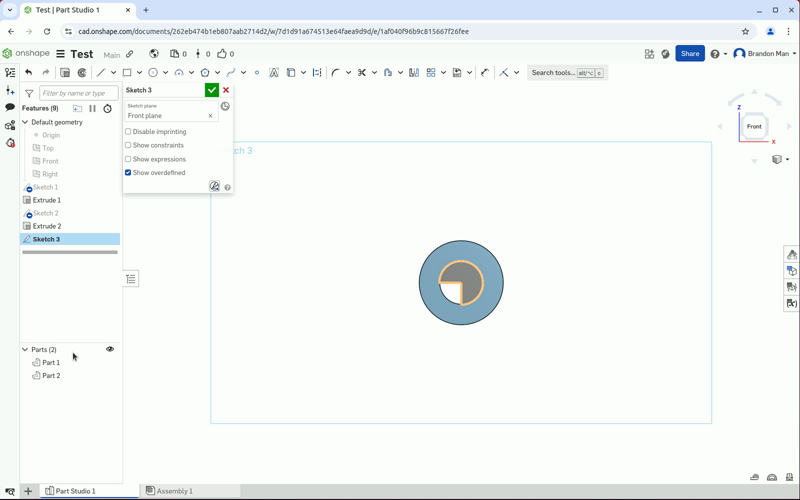
key(y)
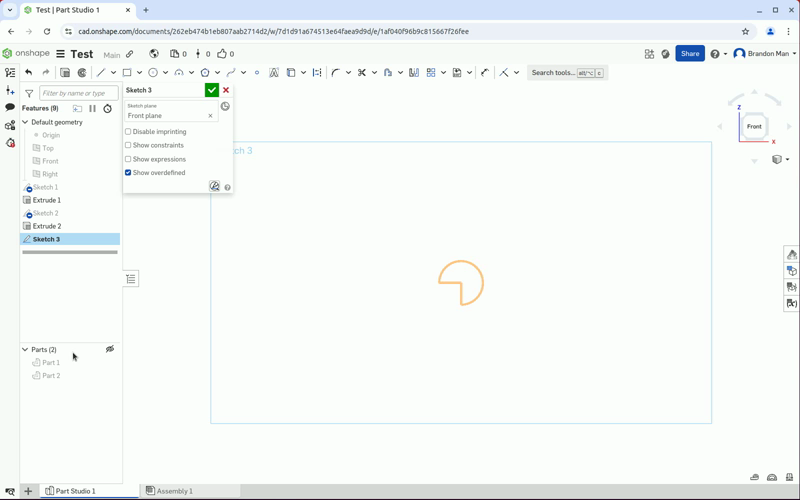
key(a)
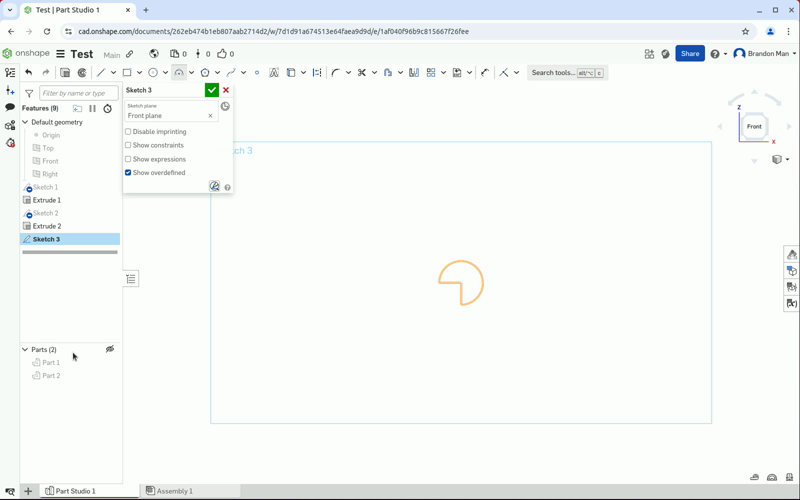
key_down(shift)
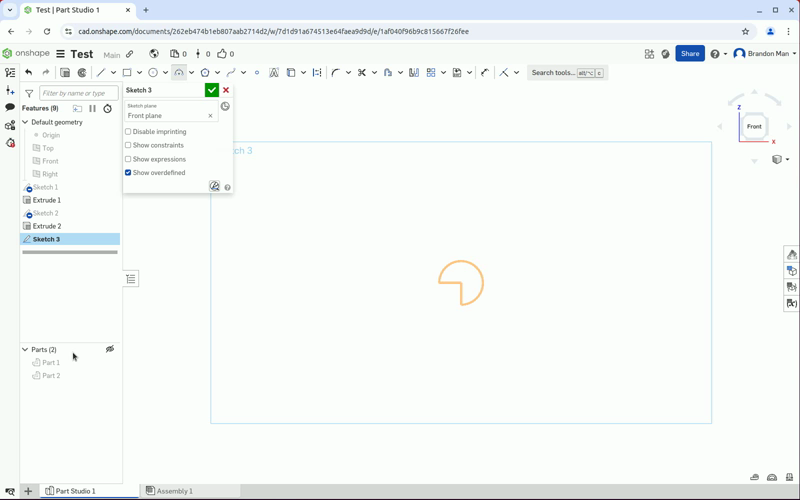
mouse_move(439, 282)
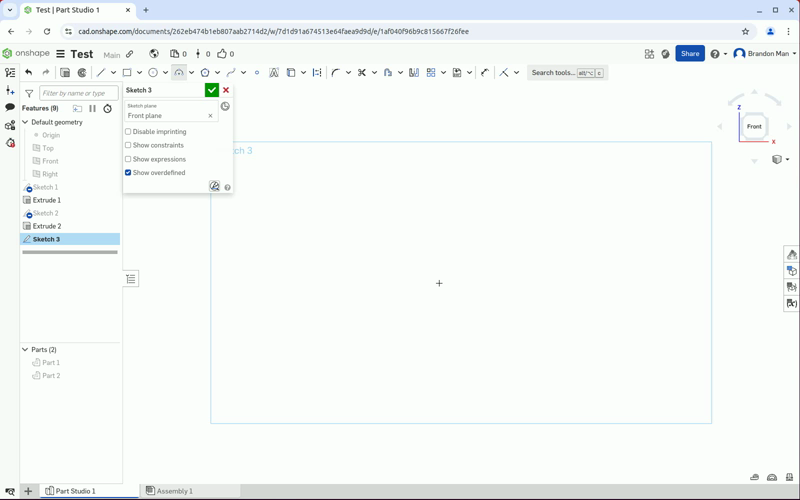
click(439, 282)
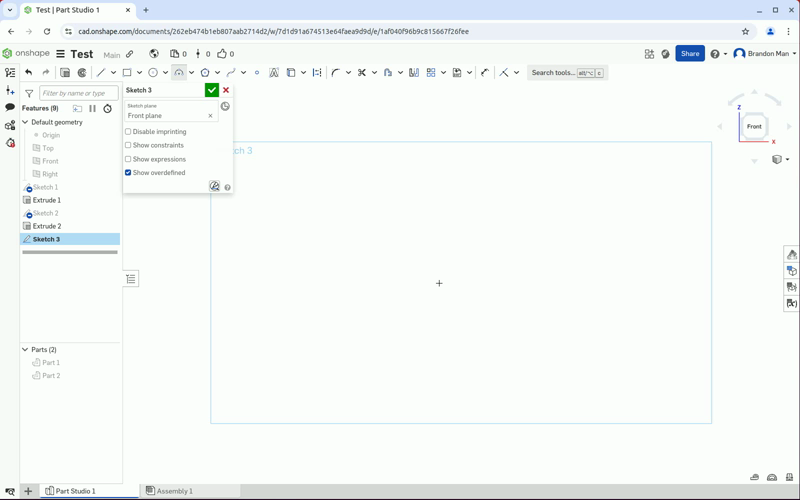
key_up(shift)
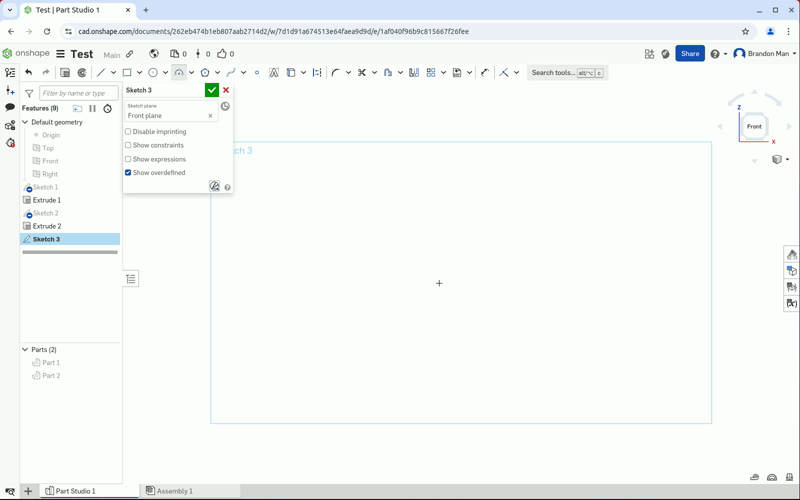
key_down(shift)
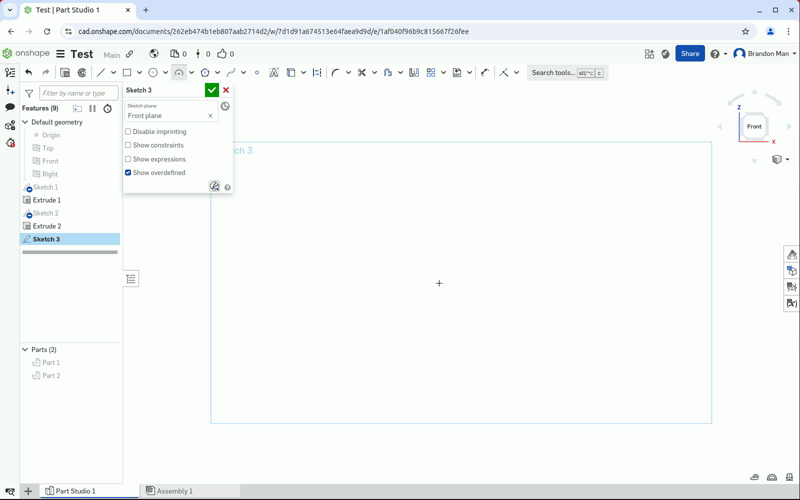
mouse_move(461, 304)
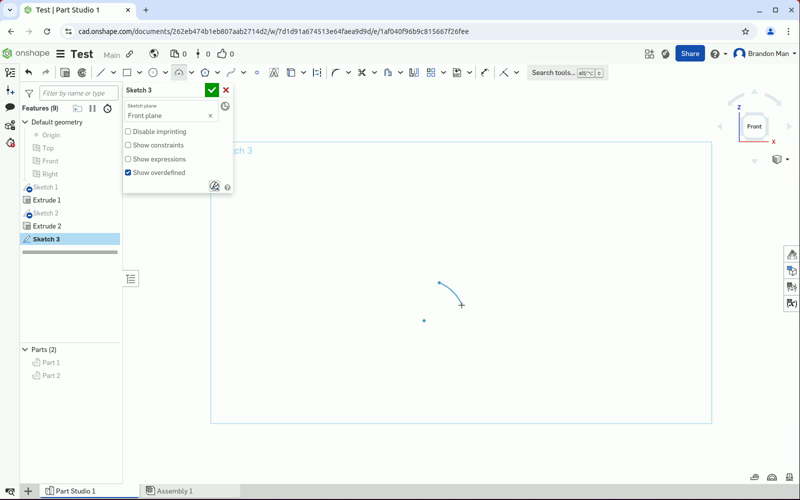
click(461, 304)
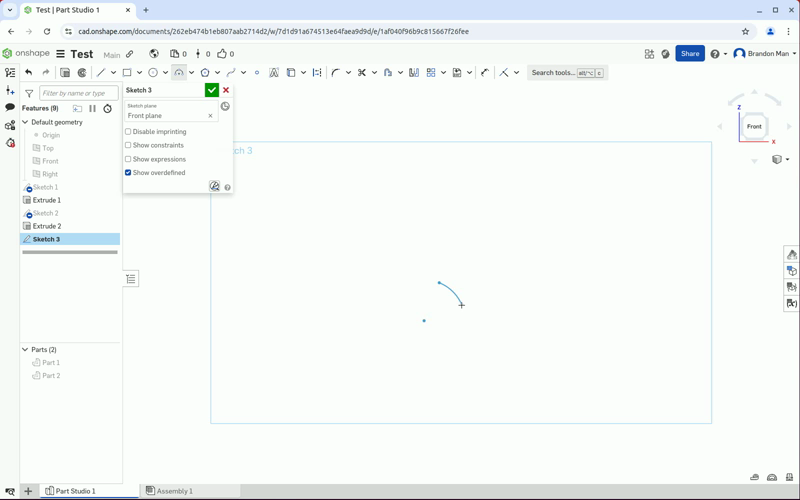
mouse_move(446, 298)
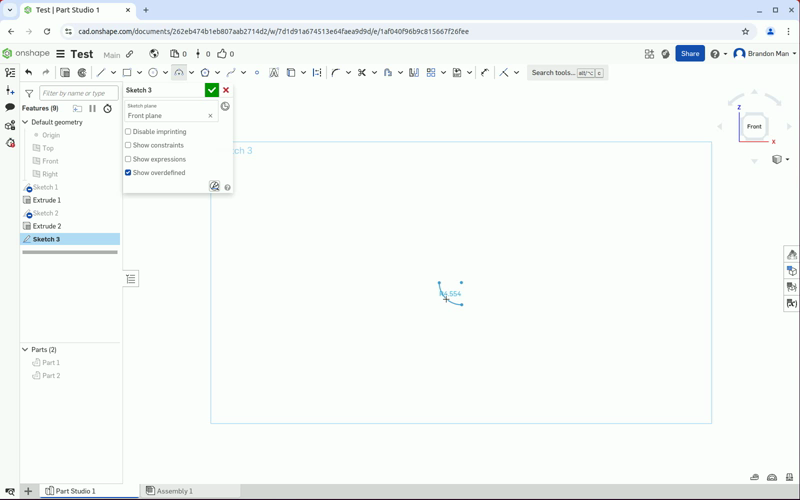
click(446, 298)
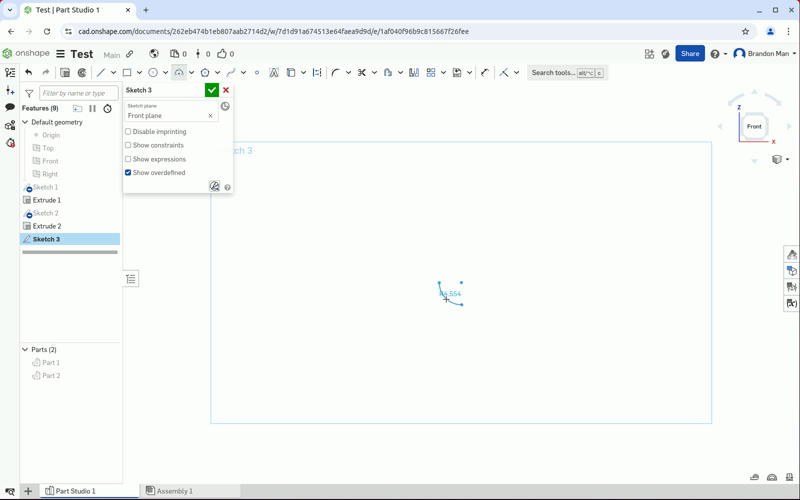
key_up(shift)
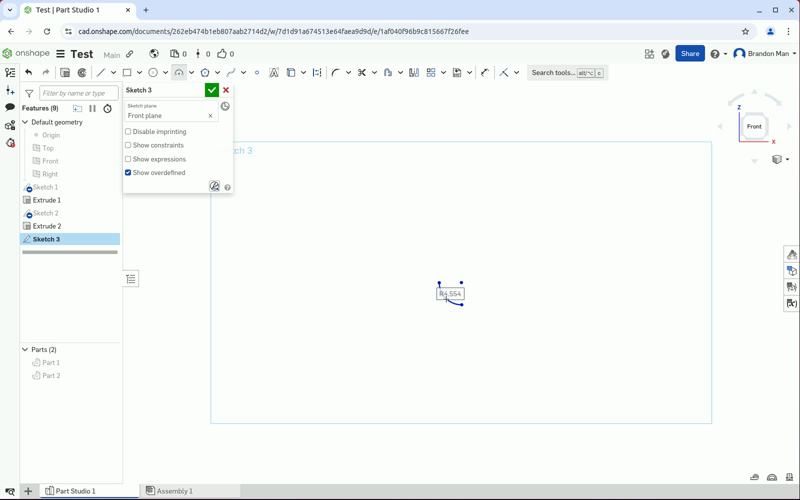
key(esc)
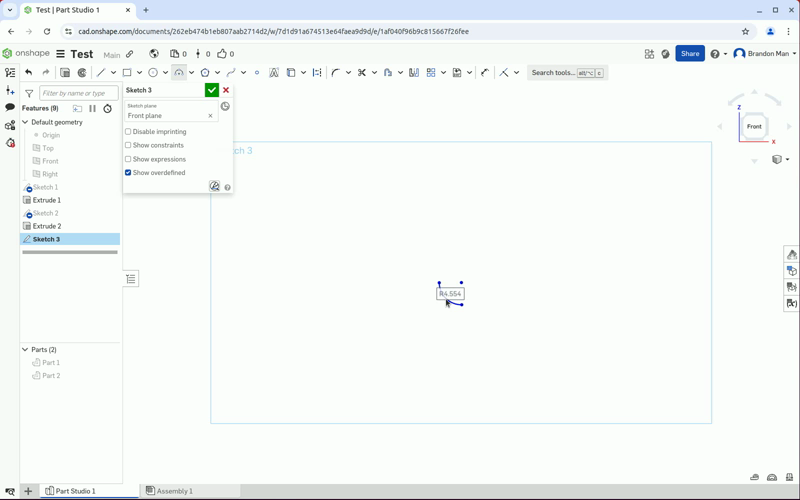
key(l)
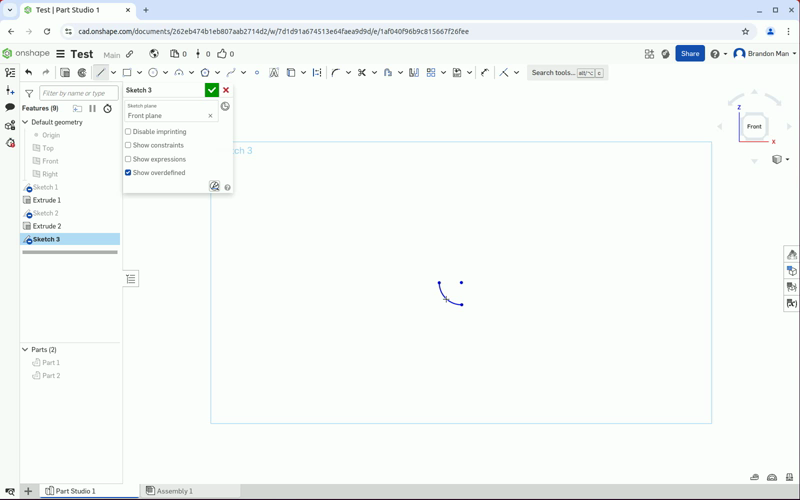
mouse_move(461, 304)
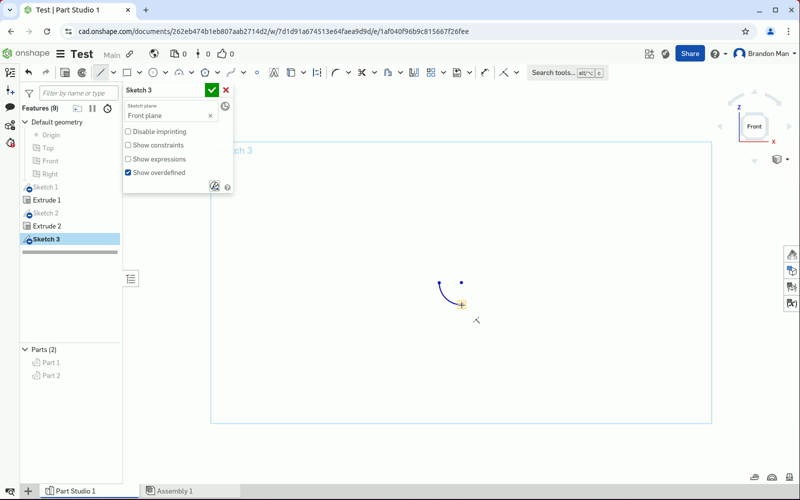
click(461, 304)
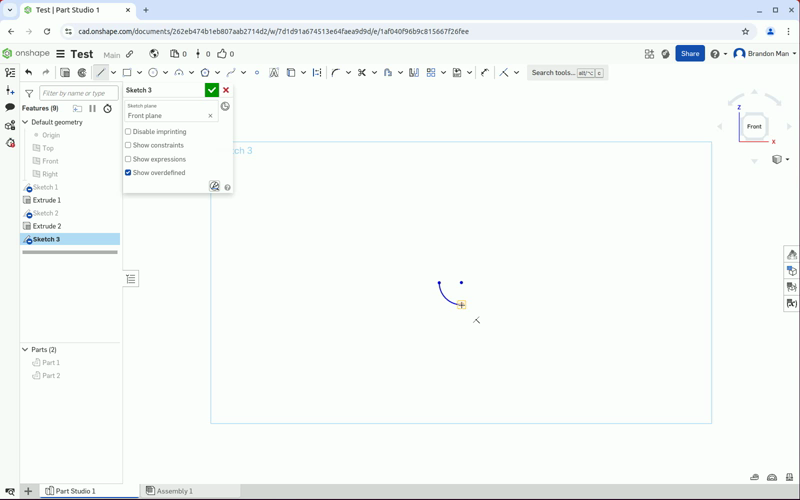
key_down(shift)
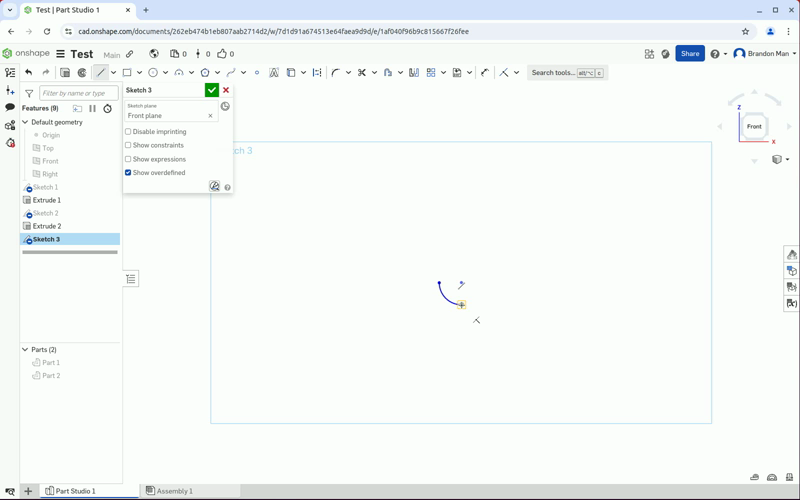
mouse_move(491, 304)
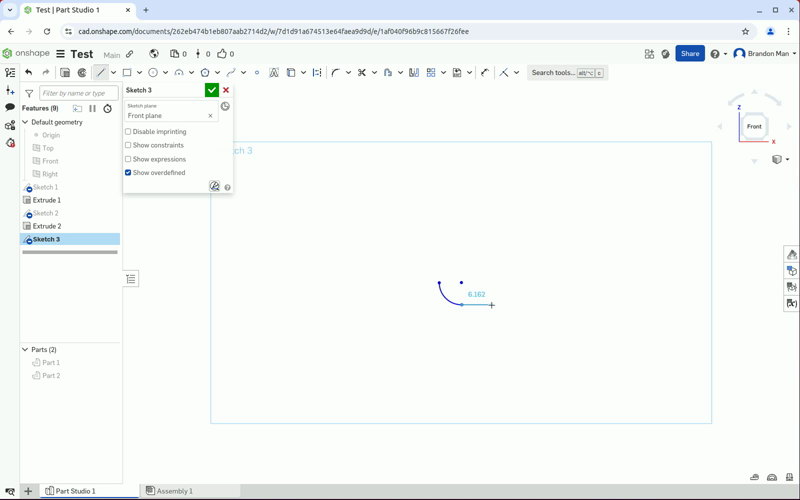
mouse_move(461, 282)
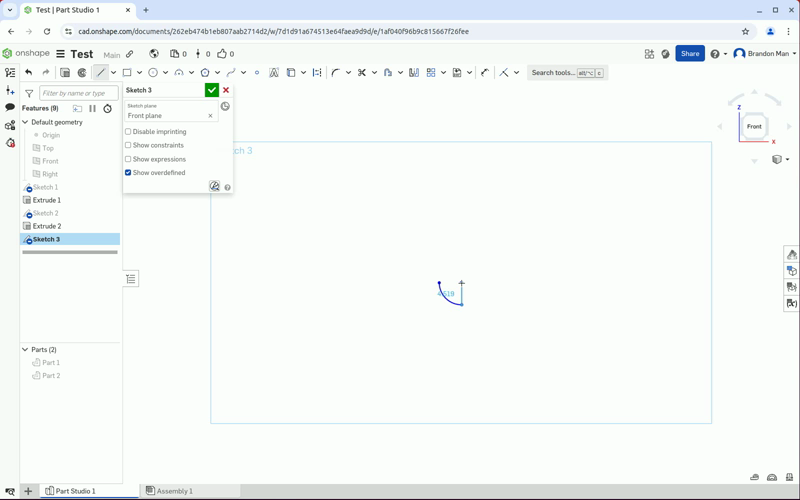
click(461, 282)
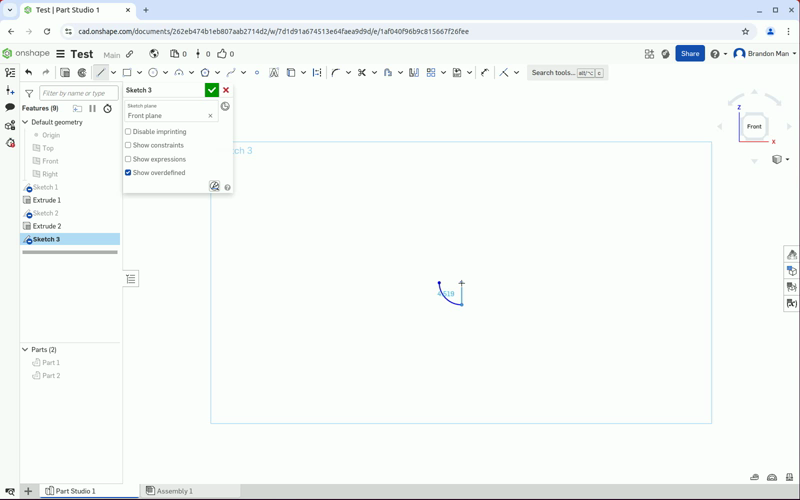
key_up(shift)
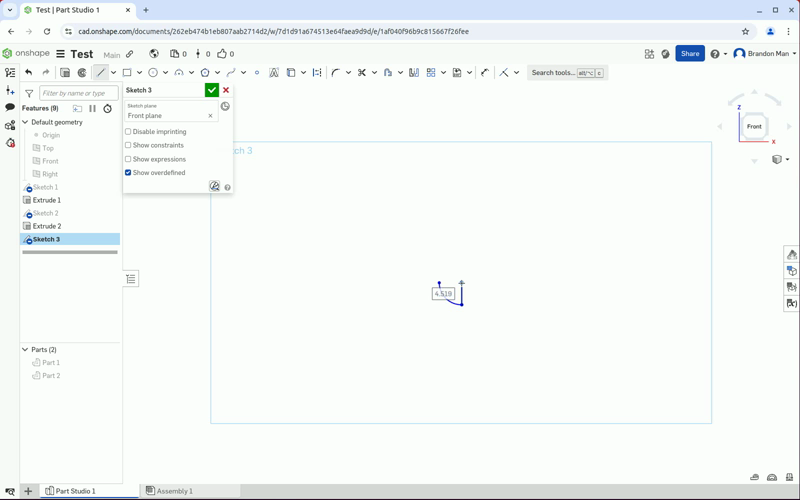
mouse_move(491, 282)
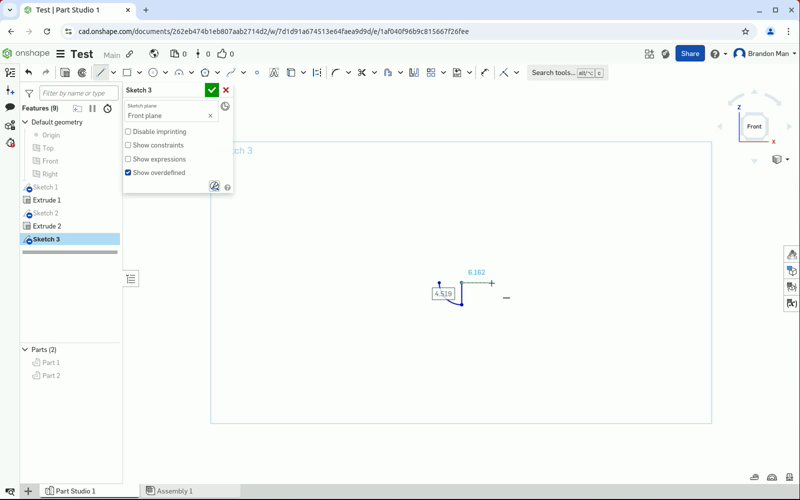
key_down(shift)
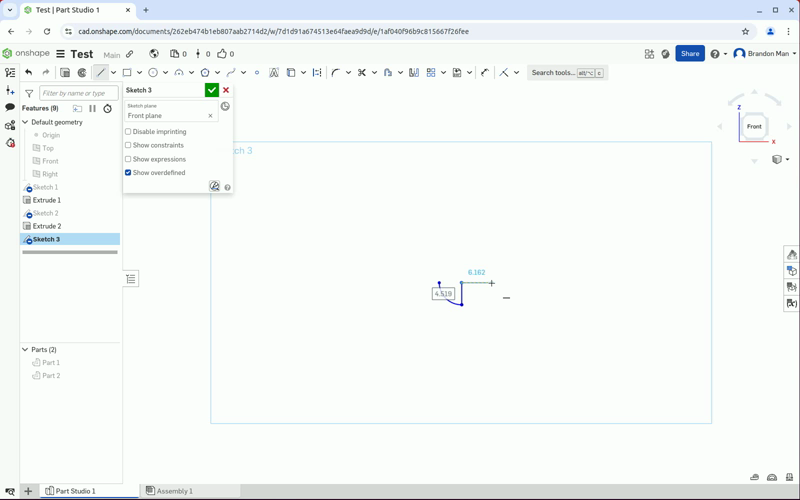
mouse_move(439, 282)
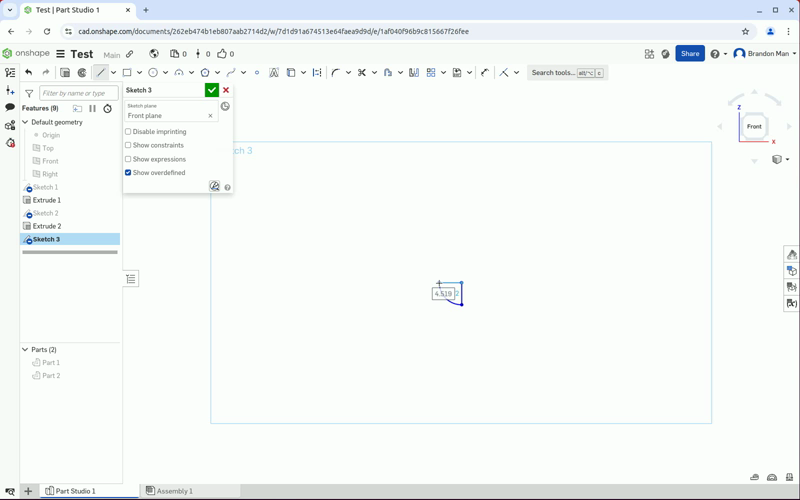
key_up(shift)
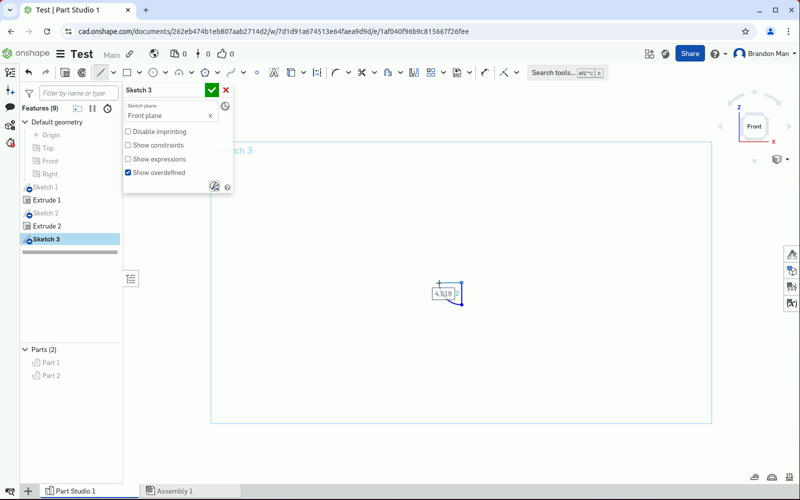
click(439, 282)
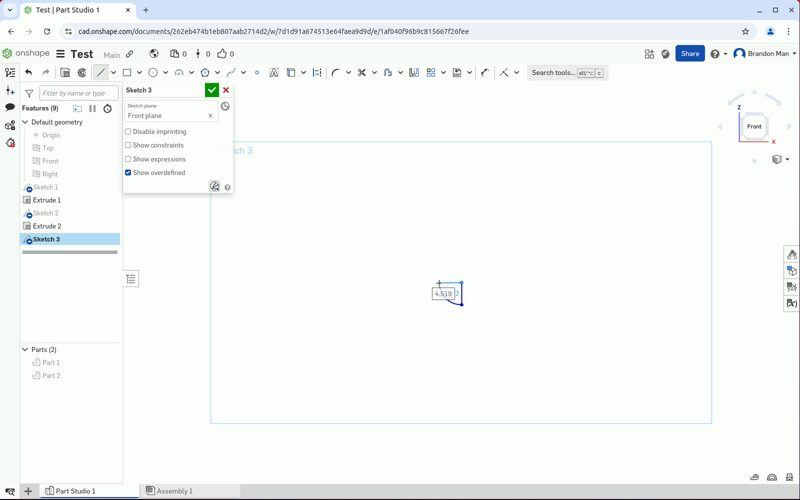
key(esc)
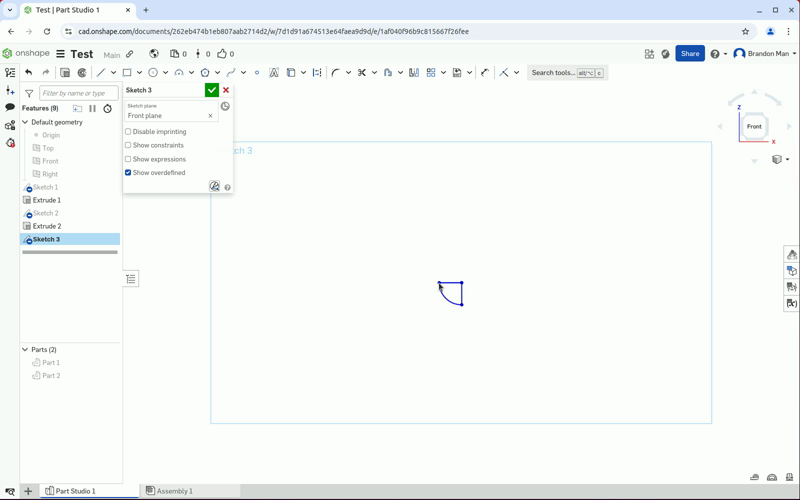
mouse_move(448, 286)
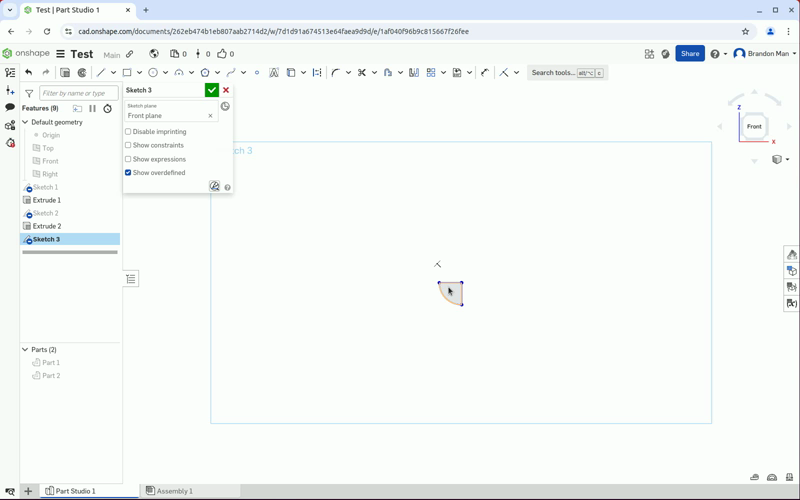
scroll(6)
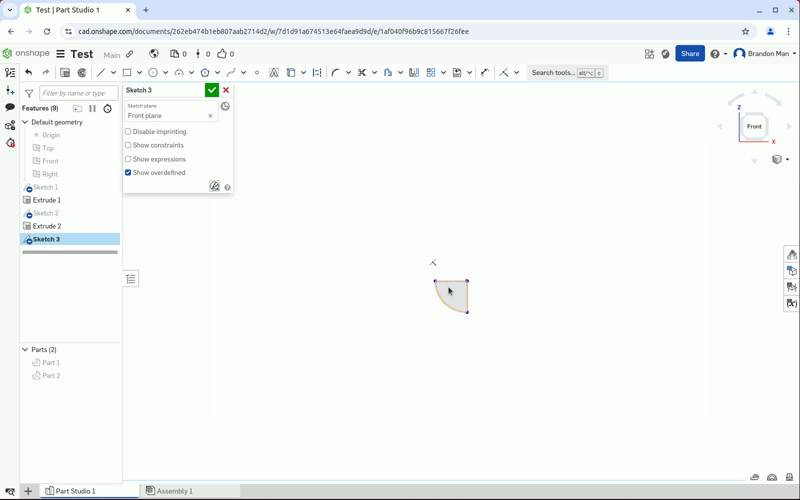
scroll(6)
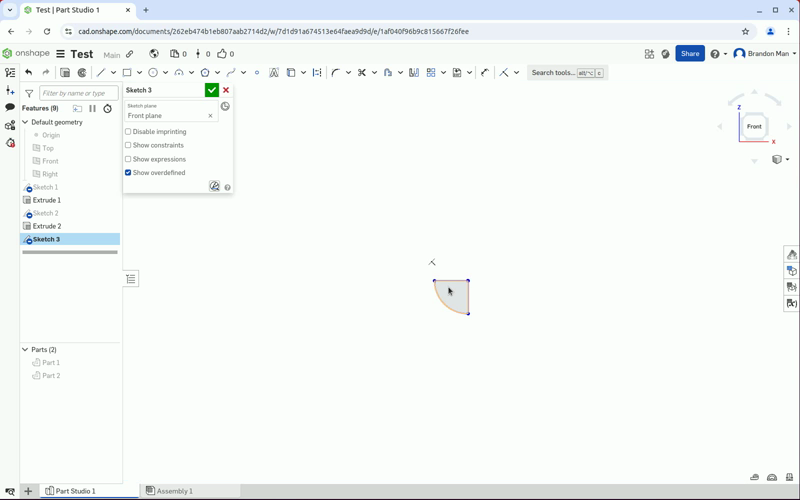
scroll(6)
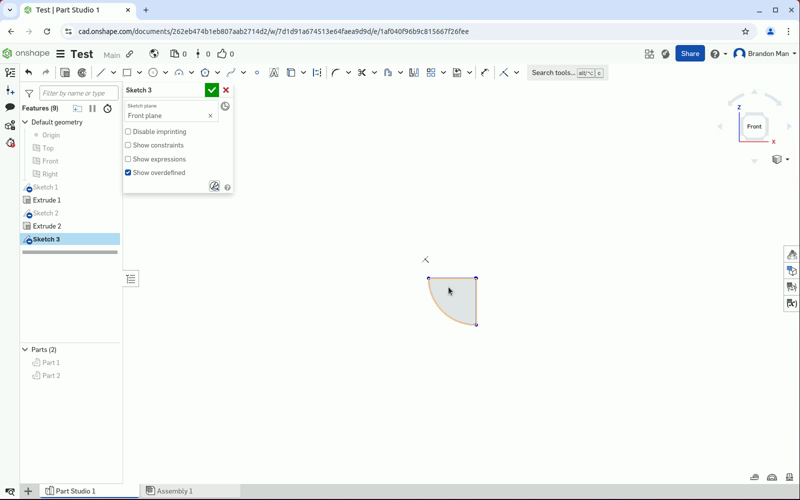
scroll(6)
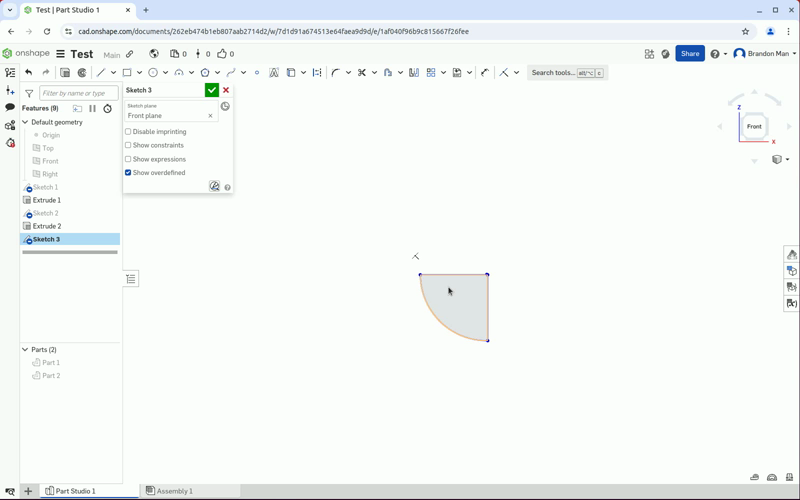
scroll(6)
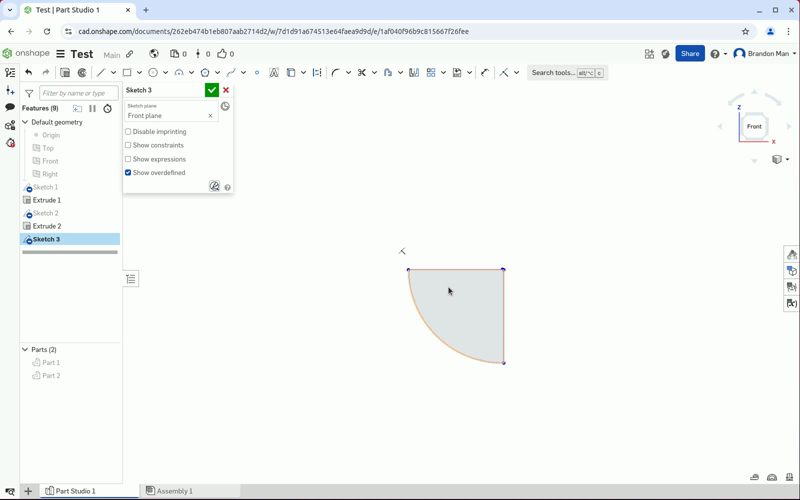
scroll(6)
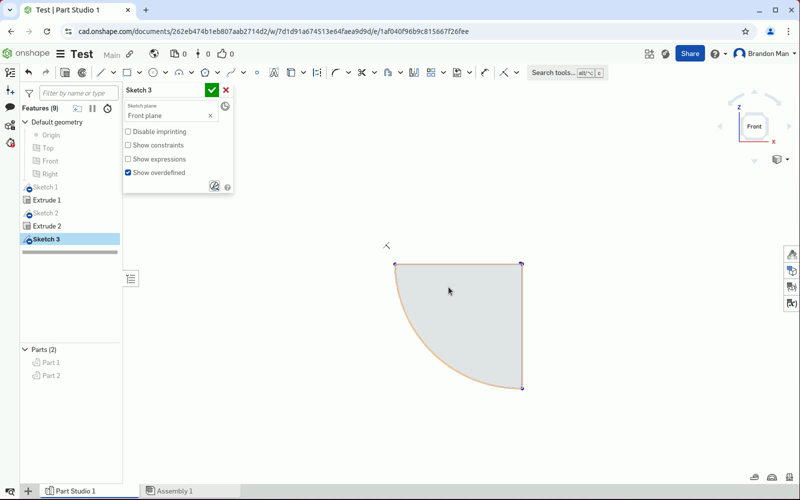
scroll(6)
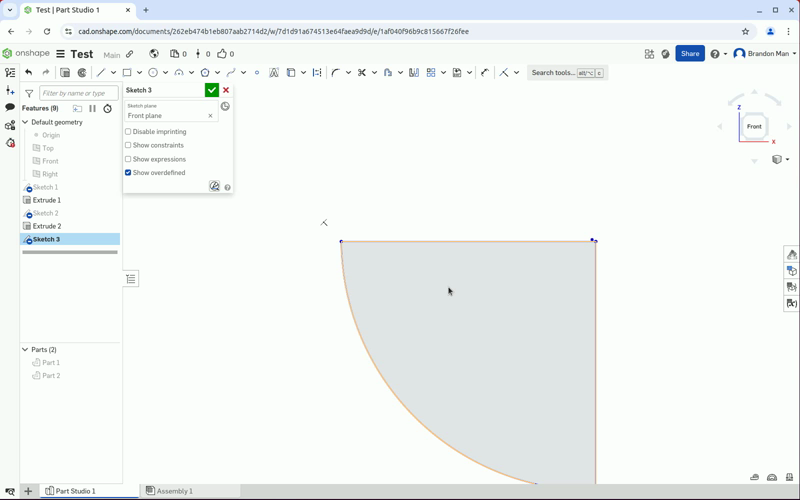
click(448, 286)
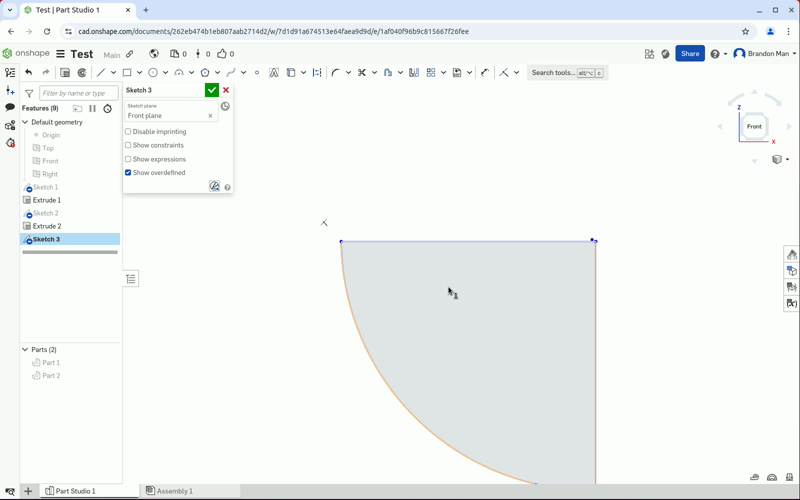
scroll(-6)
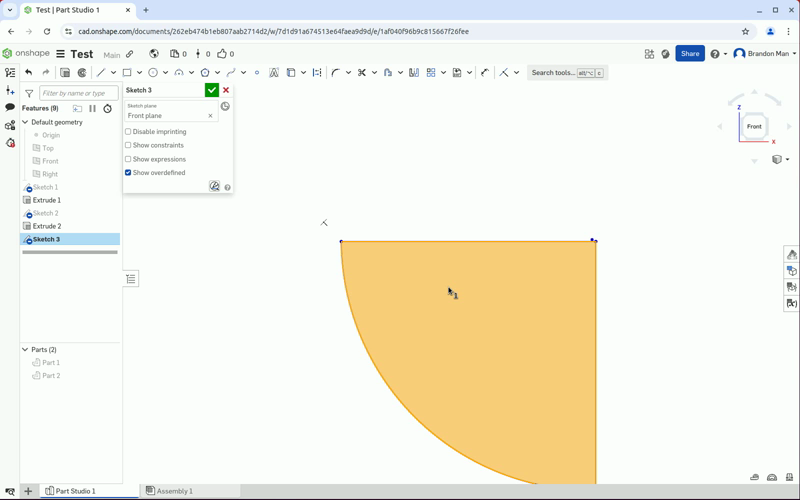
scroll(-6)
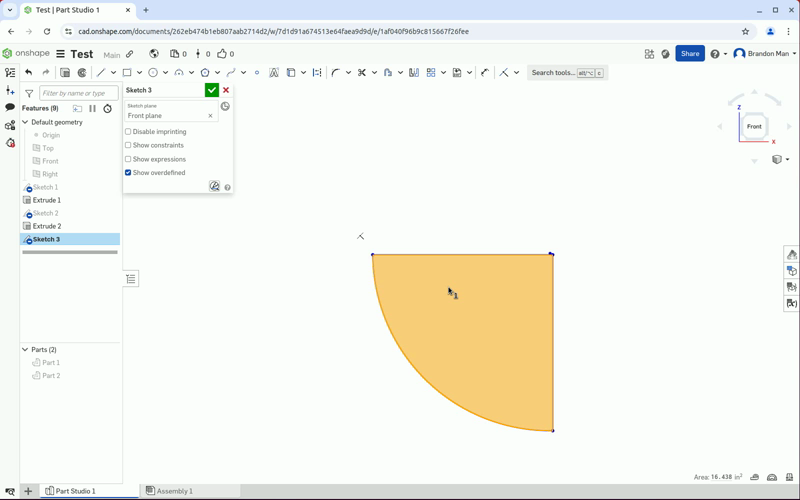
scroll(-6)
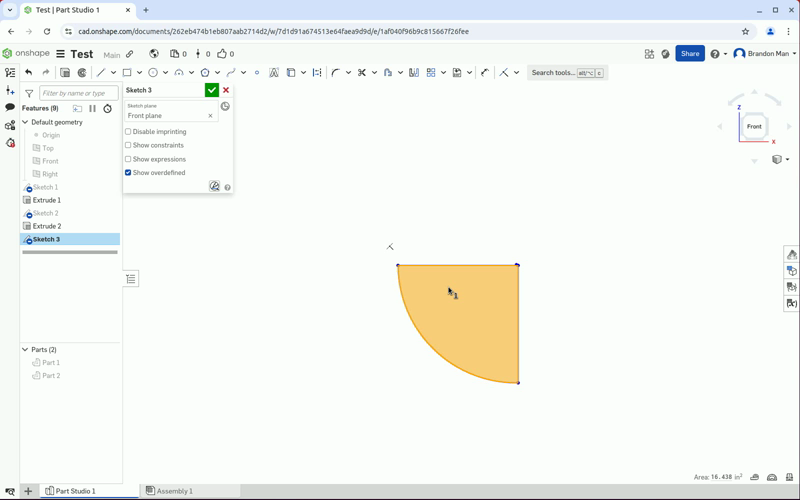
scroll(-6)
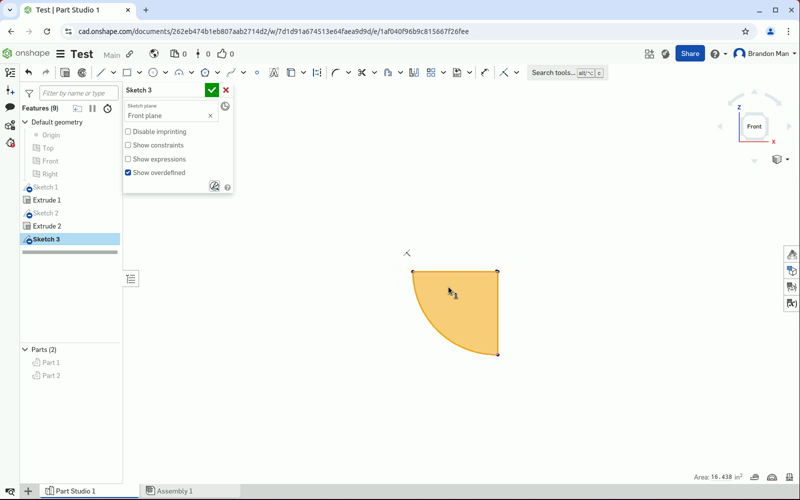
scroll(-6)
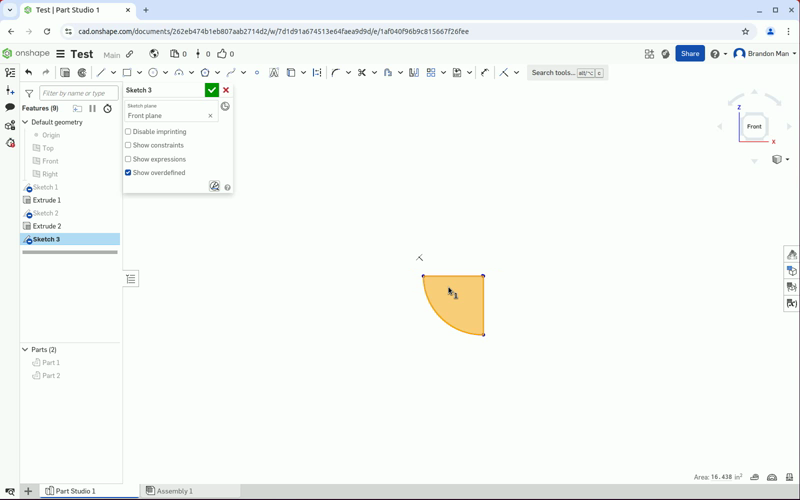
scroll(-6)
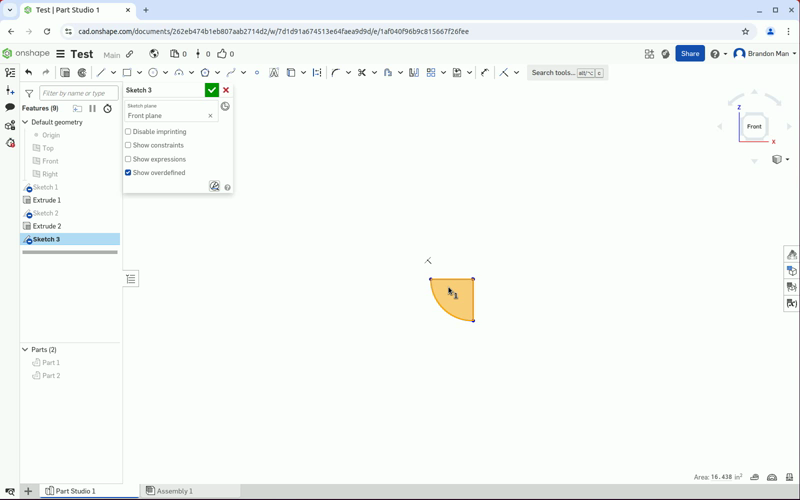
scroll(-6)
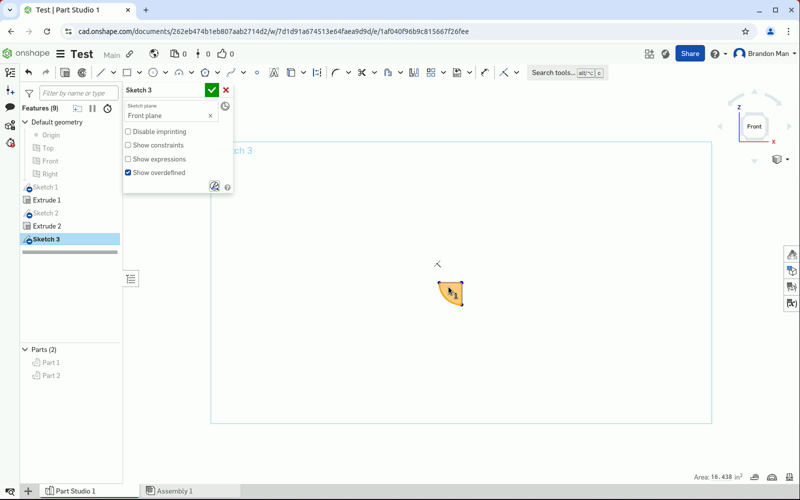
mouse_move(73, 352)
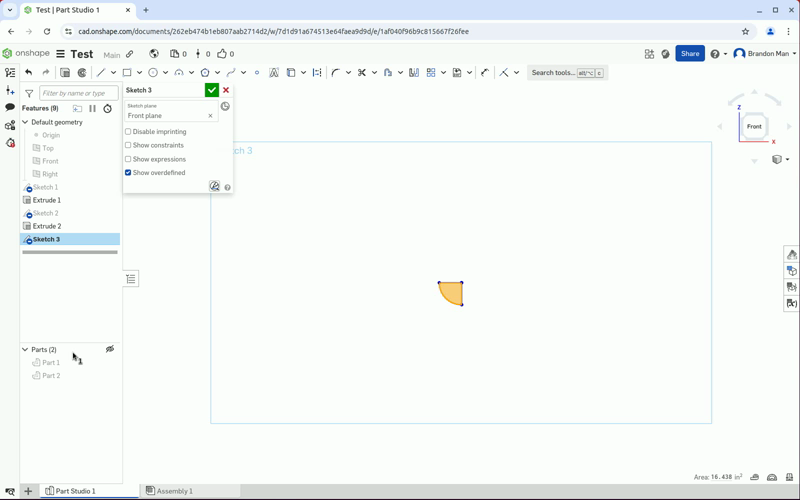
key(shift+y)
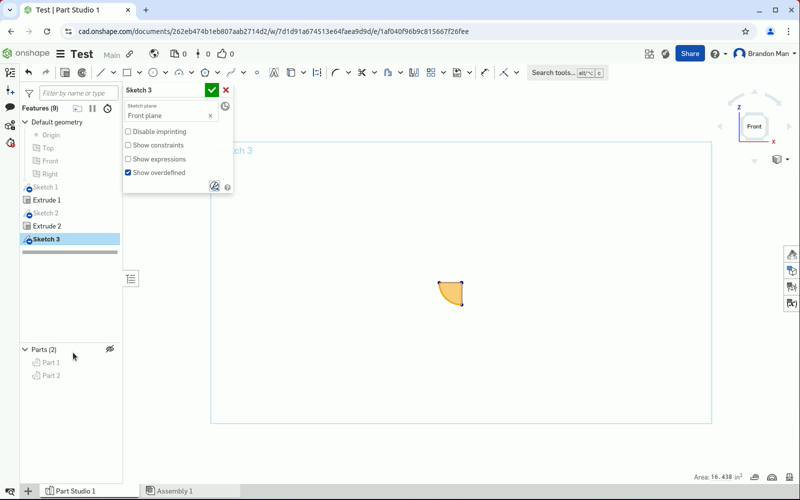
key(shift+e)
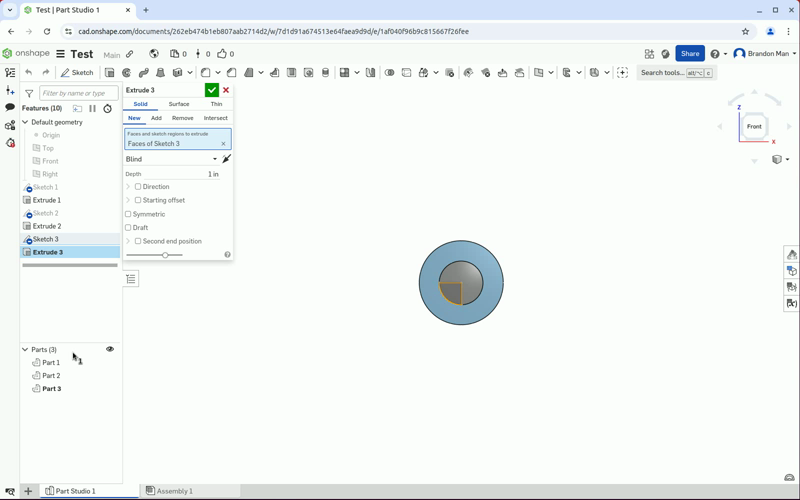
mouse_move(143, 106)
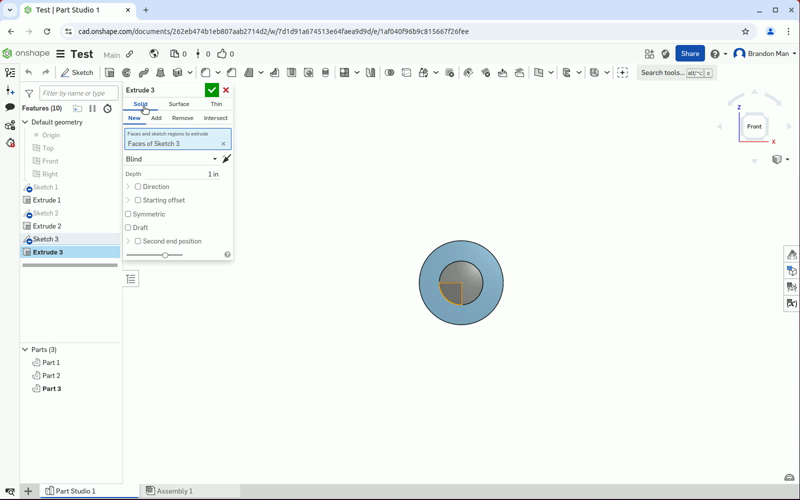
click(143, 106)
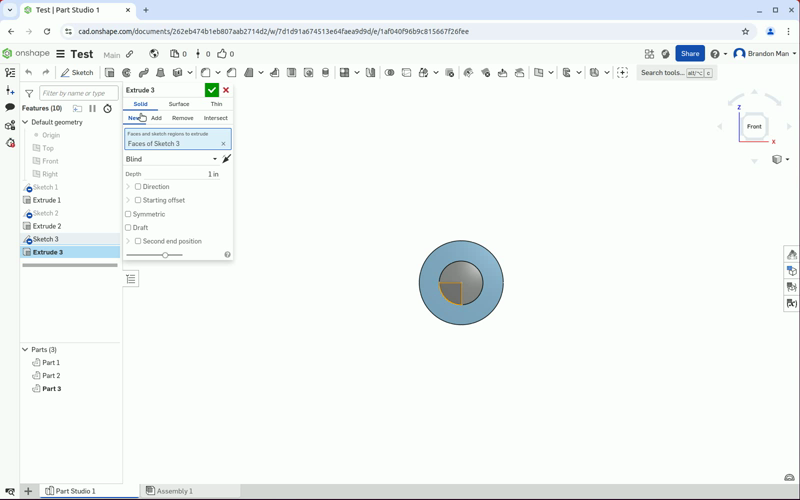
mouse_move(137, 120)
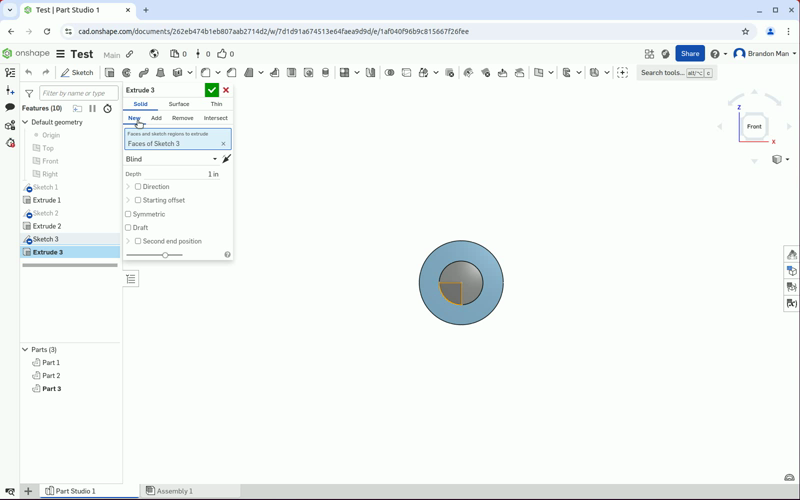
click(137, 120)
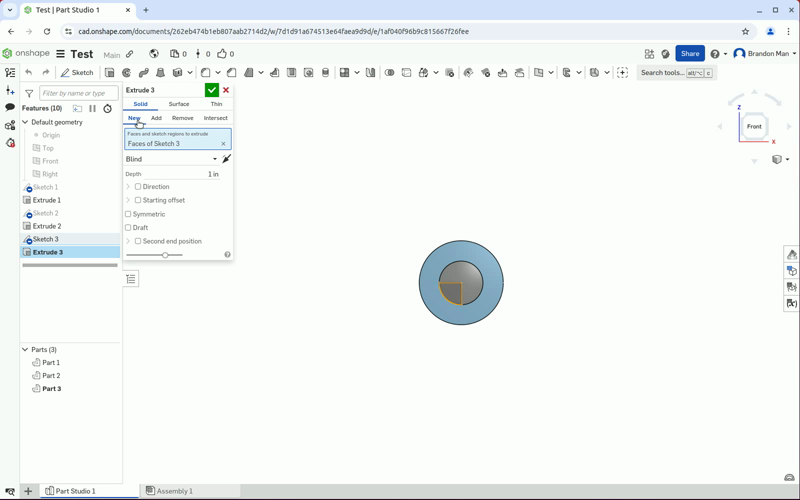
key(tab, 4)
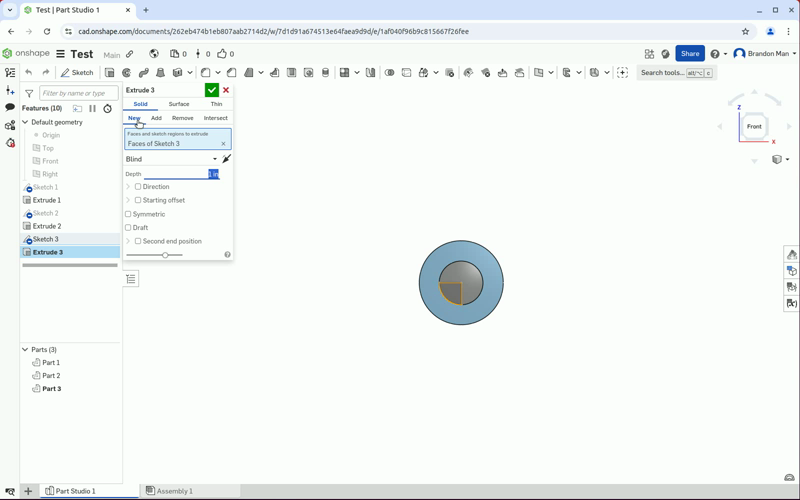
text(23.108)
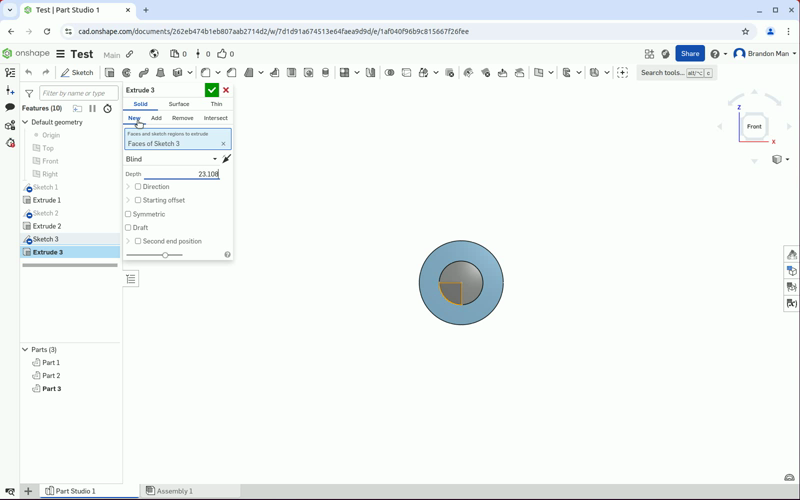
key(enter)
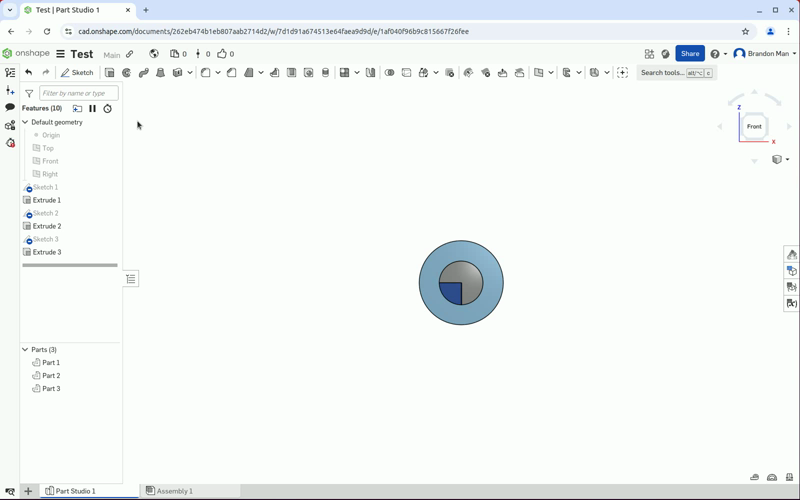
key(shift+h)
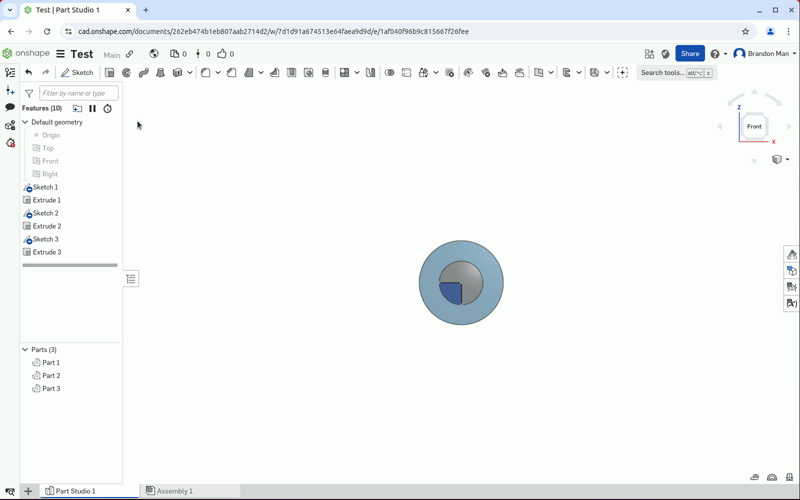
key(shift+h)
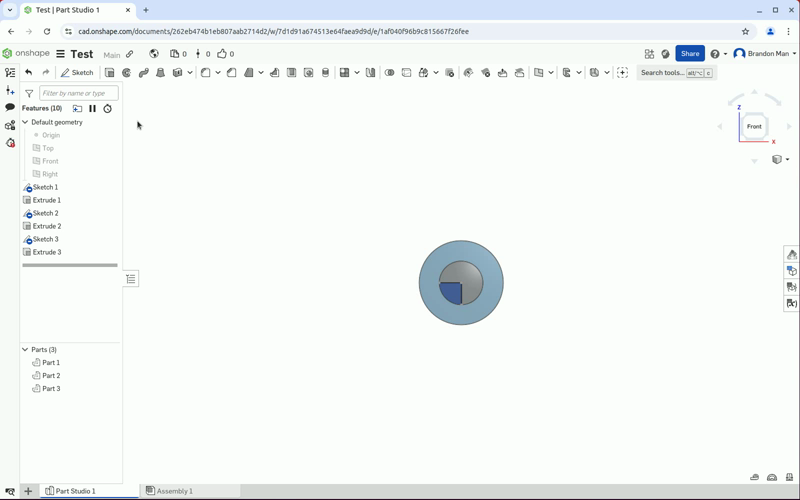
key(shift+7)
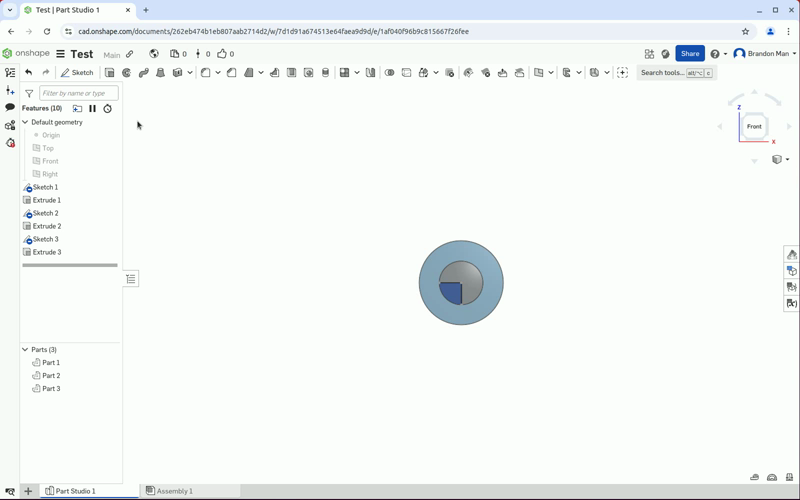
key(left, 2)
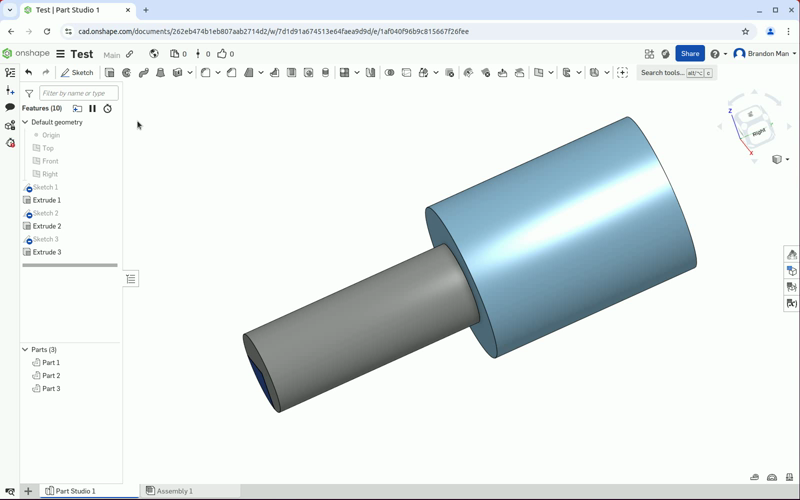
key(down, 2)
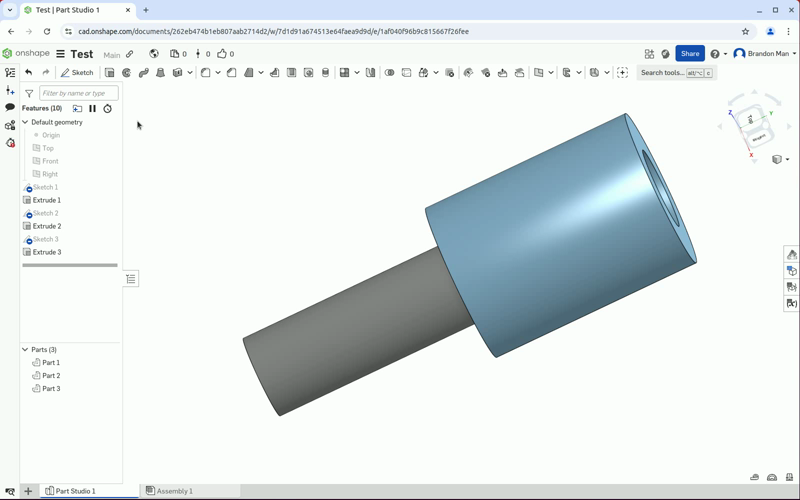
key(up, 2)
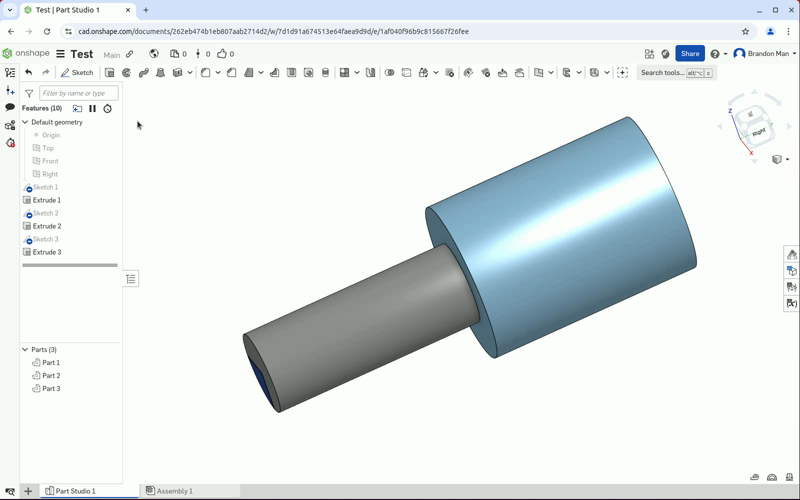
key(right, 2)
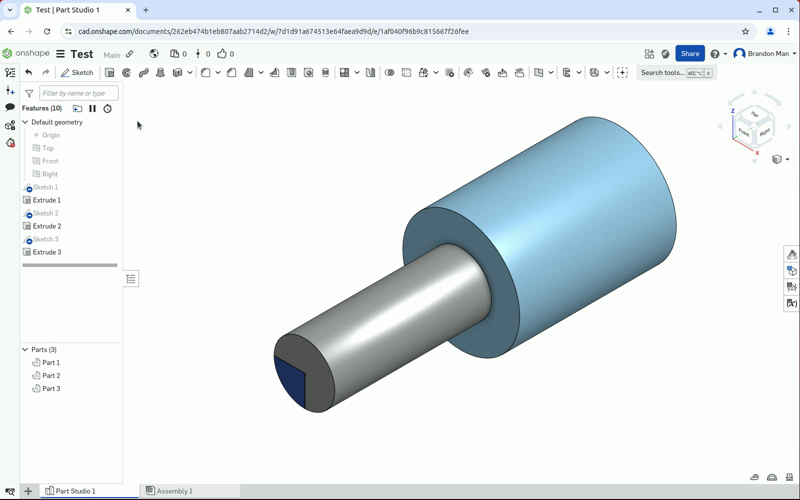
mouse_move(73, 189)
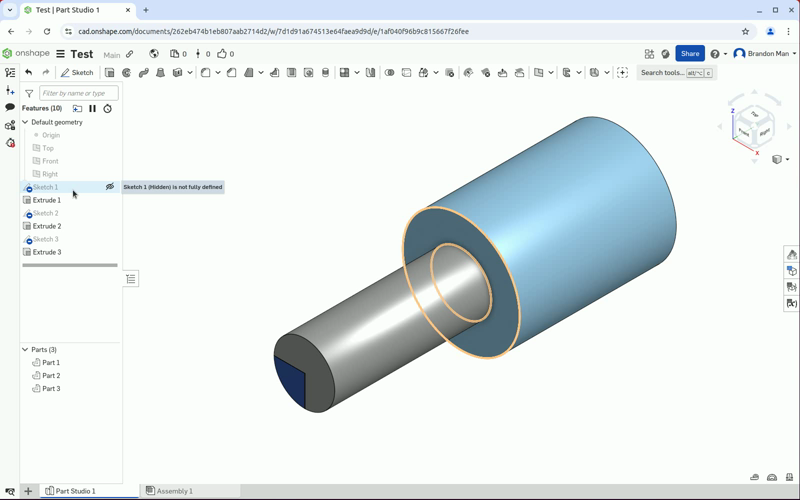
click(73, 189)